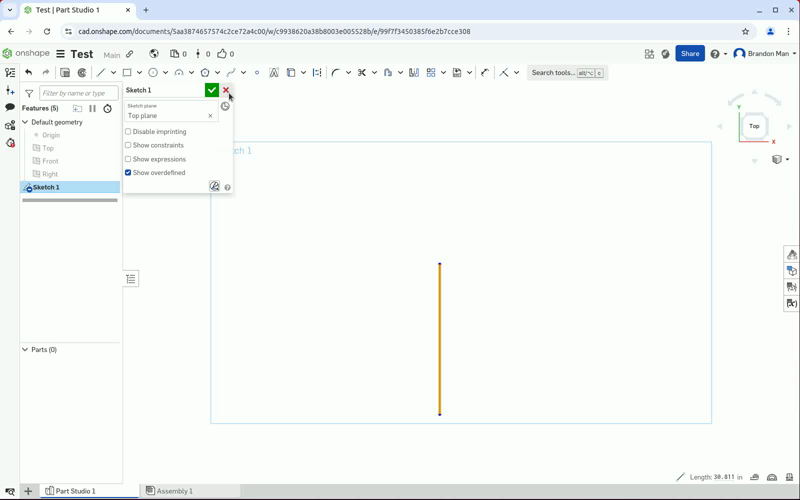
key(shift+h)
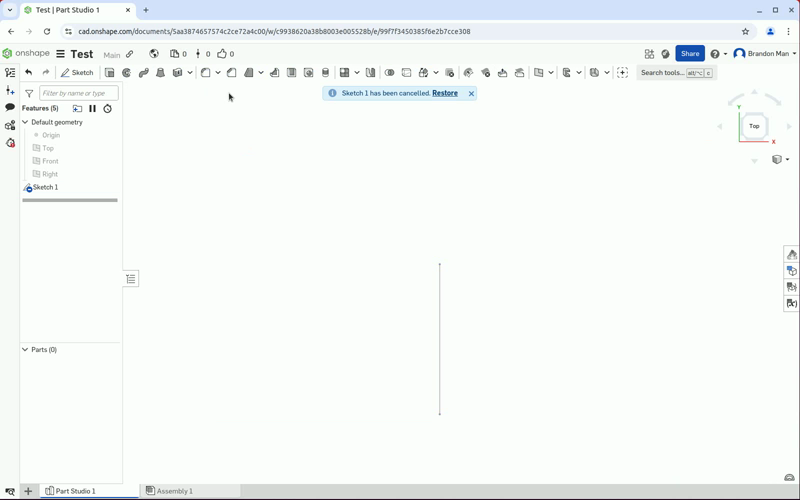
key(shift+s)
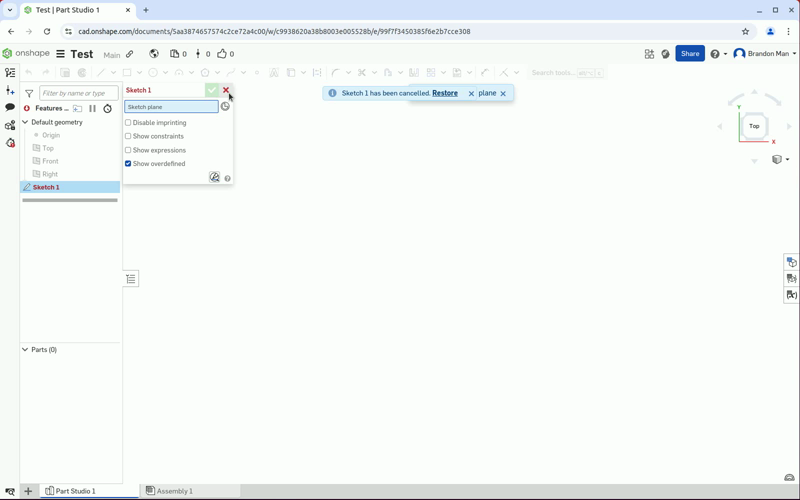
mouse_move(73, 150)
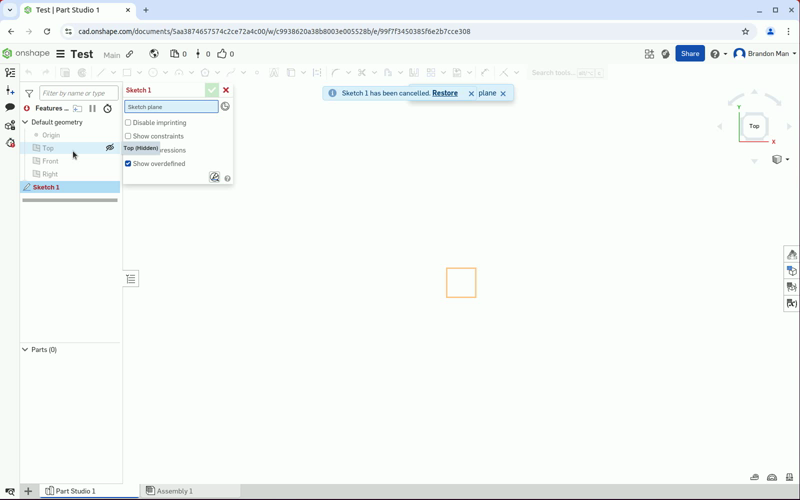
click(73, 150)
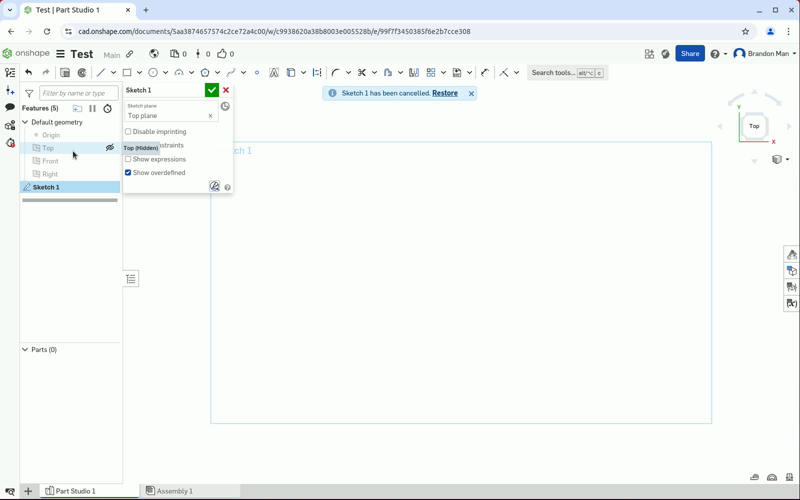
mouse_move(73, 352)
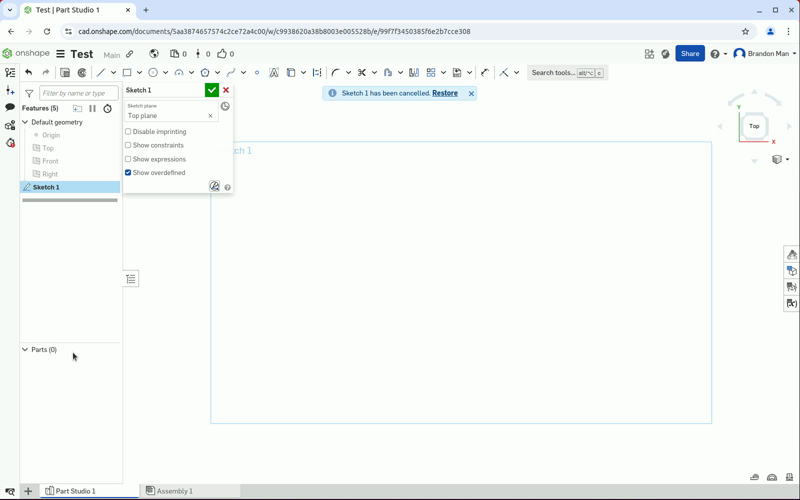
key(y)
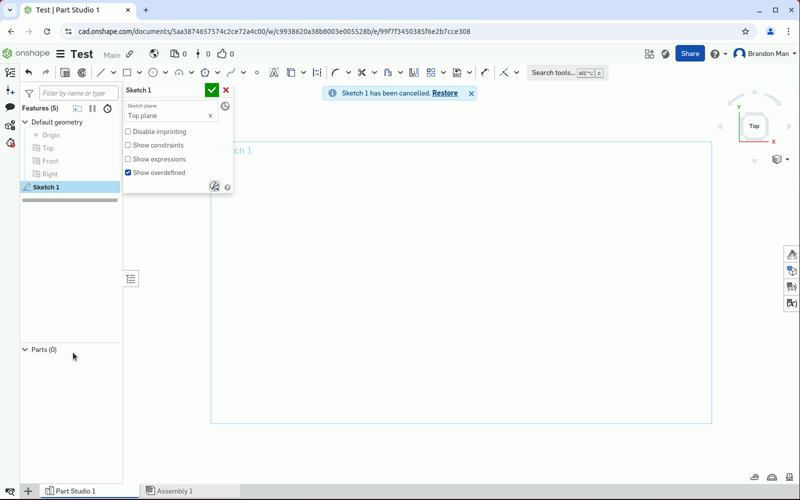
key(l)
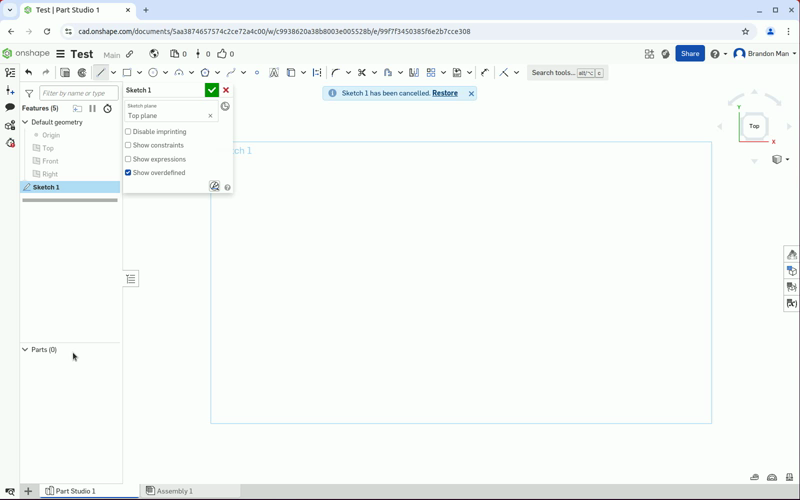
key_down(shift)
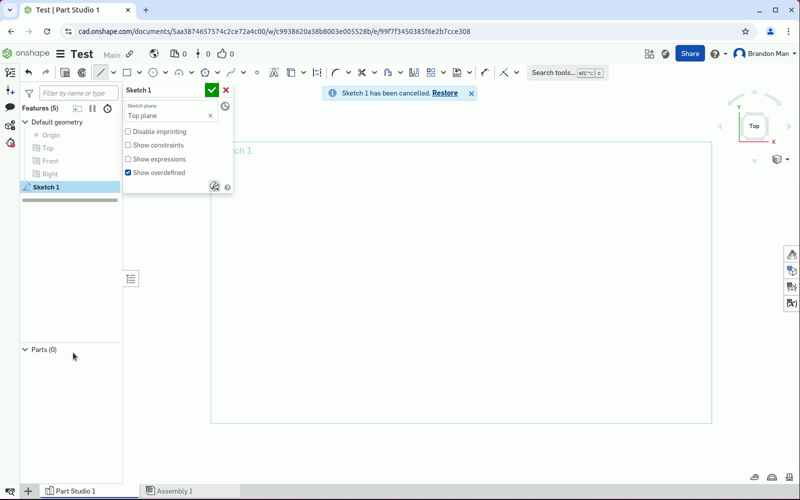
mouse_move(439, 282)
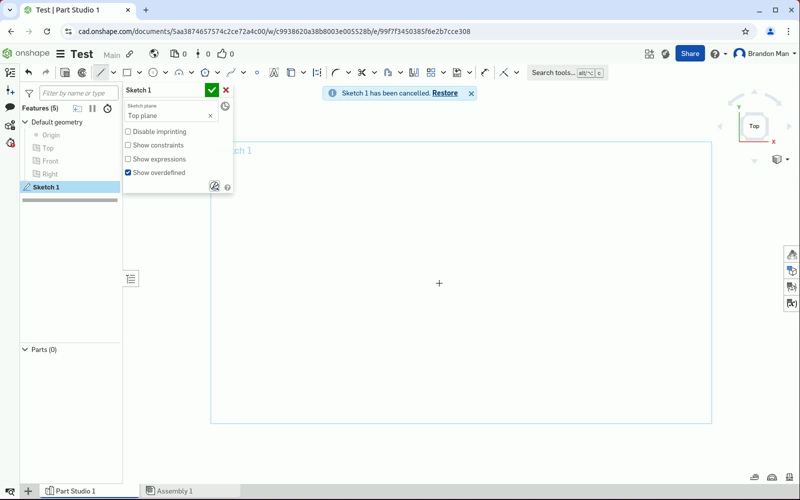
click(439, 282)
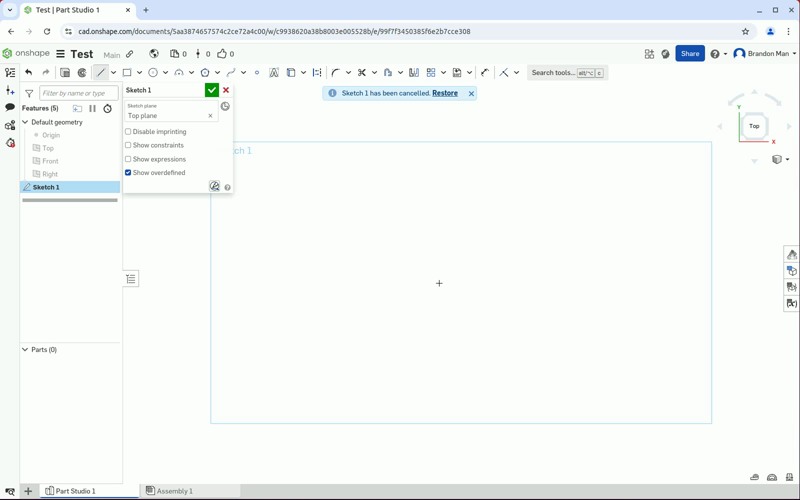
key_up(shift)
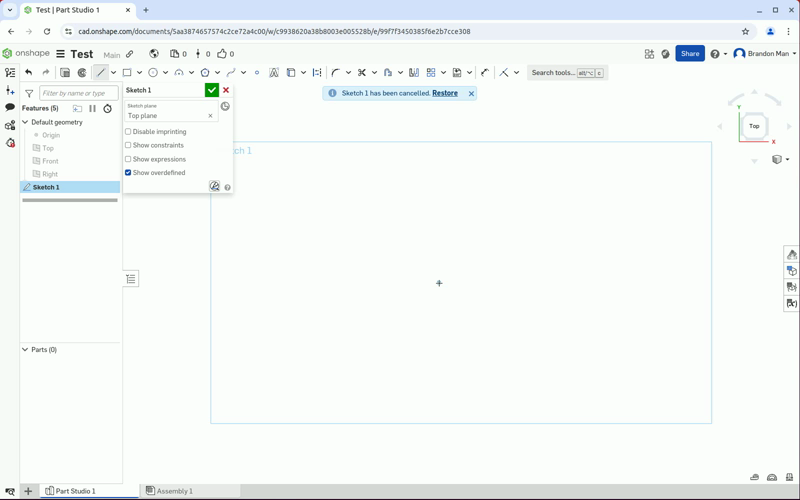
key_down(shift)
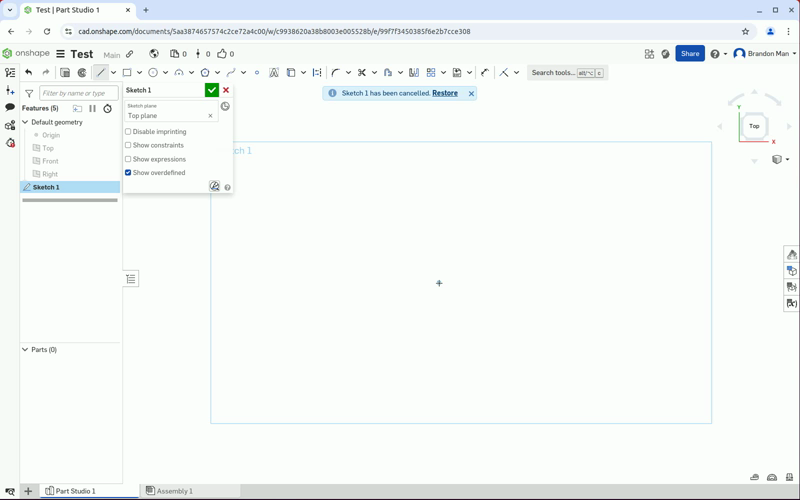
mouse_move(469, 282)
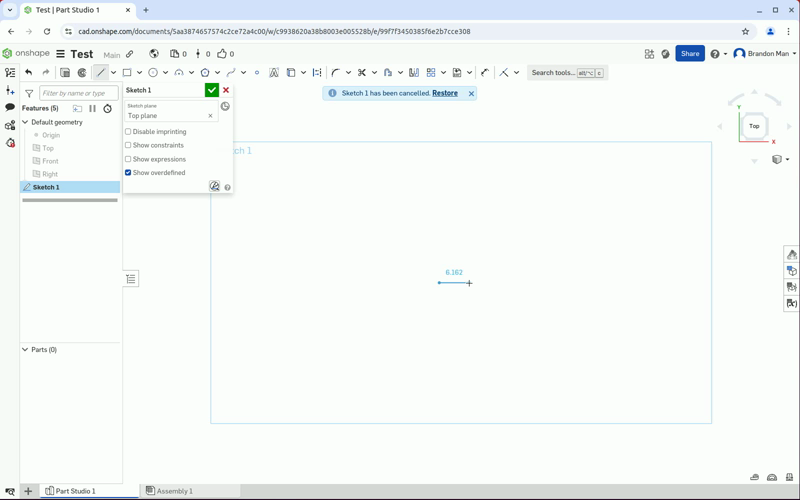
mouse_move(450, 300)
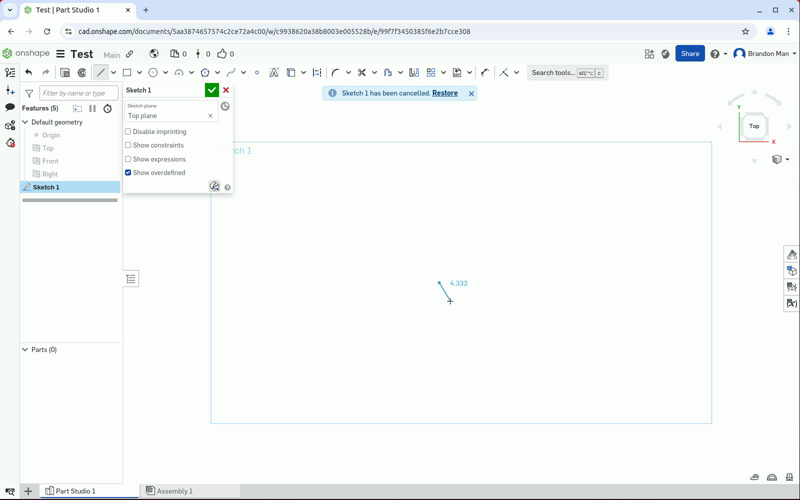
click(450, 300)
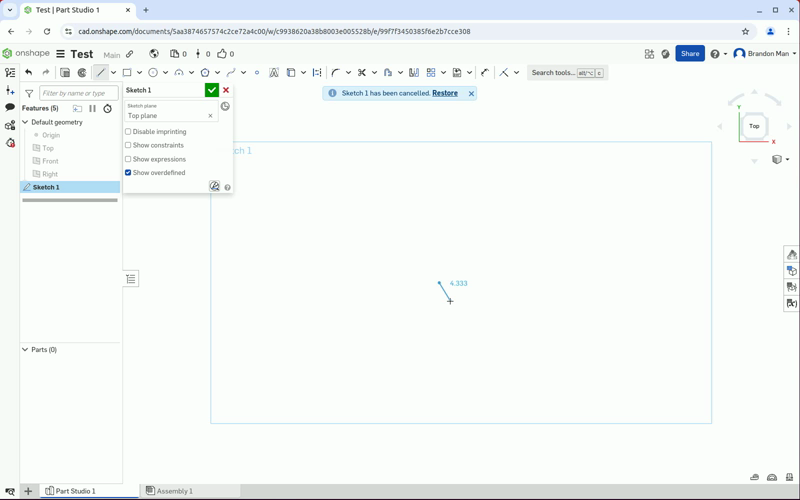
key_up(shift)
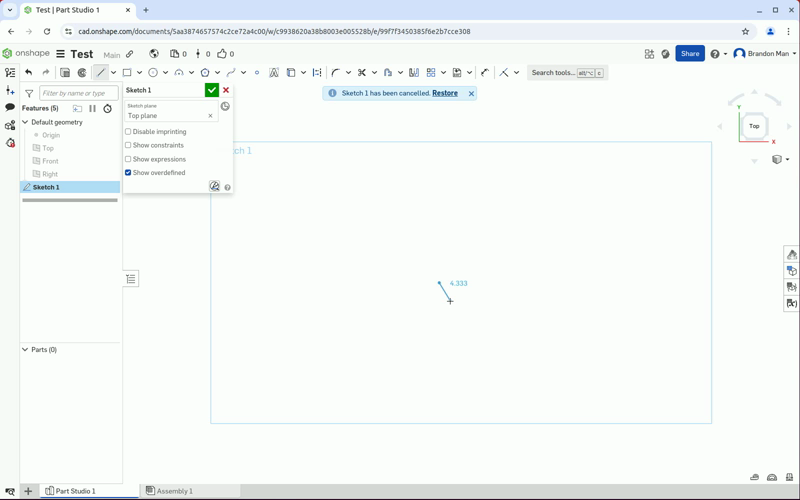
key_down(shift)
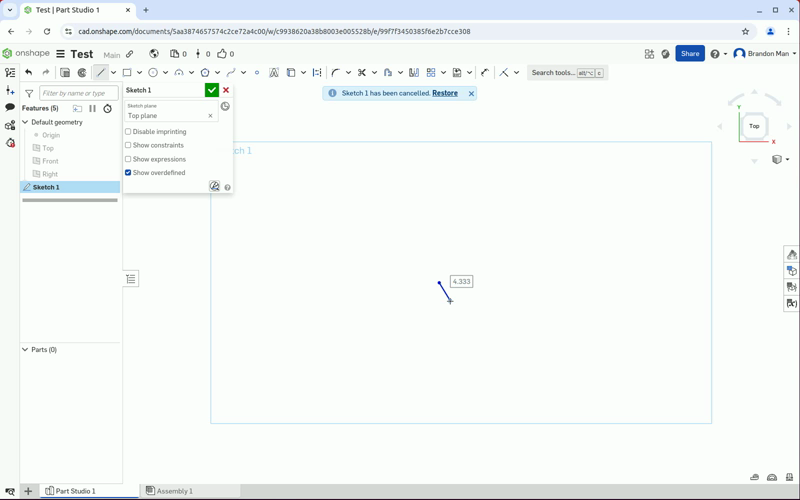
mouse_move(480, 300)
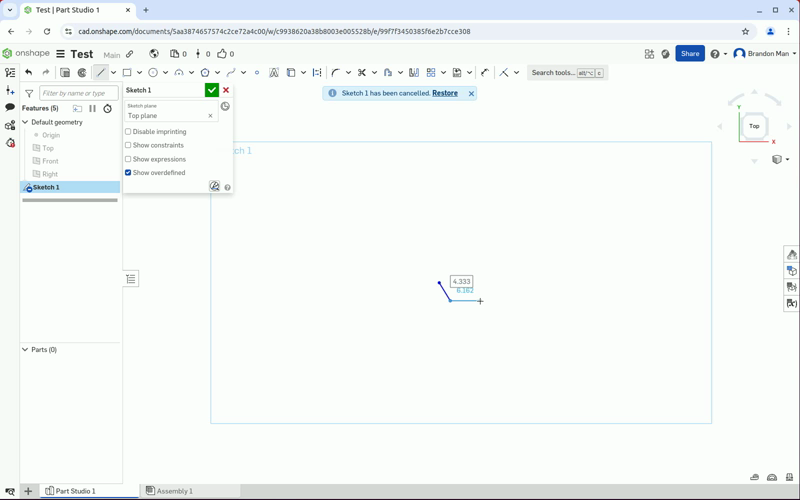
mouse_move(471, 300)
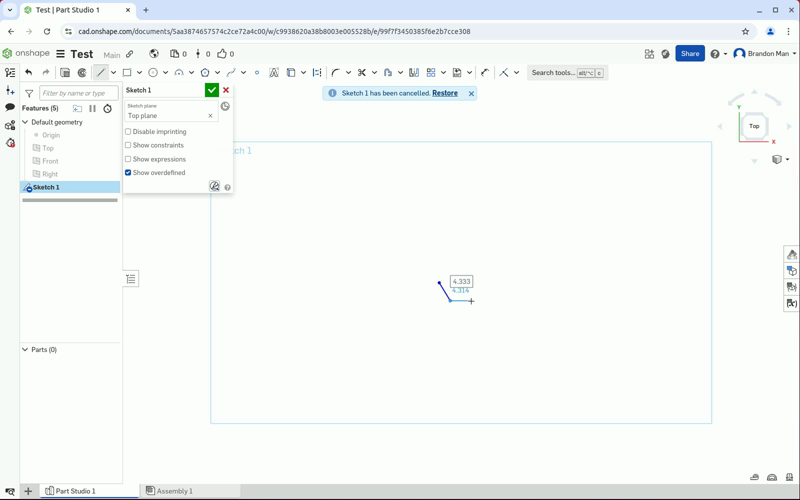
click(471, 300)
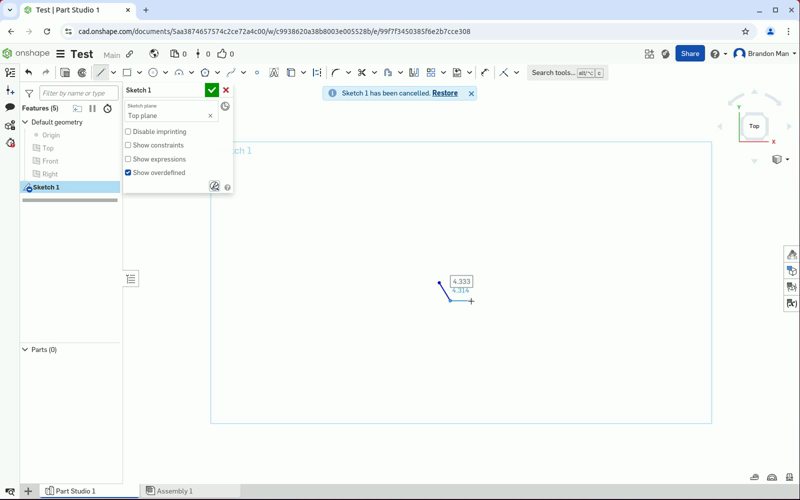
key_up(shift)
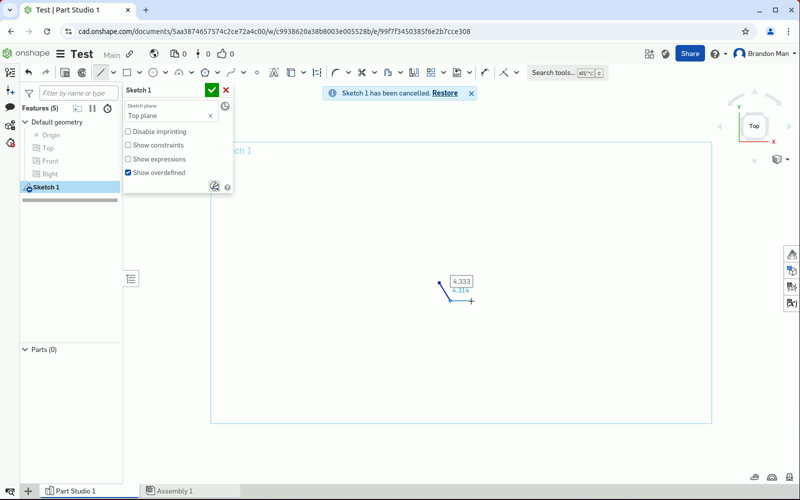
key_down(shift)
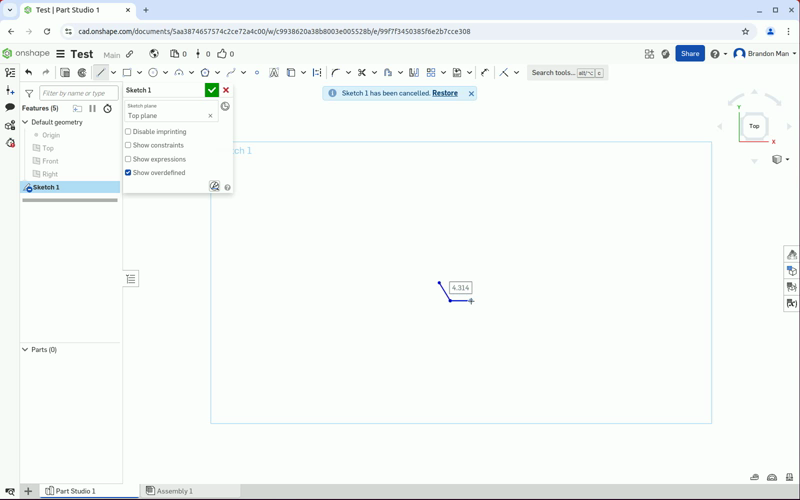
mouse_move(501, 300)
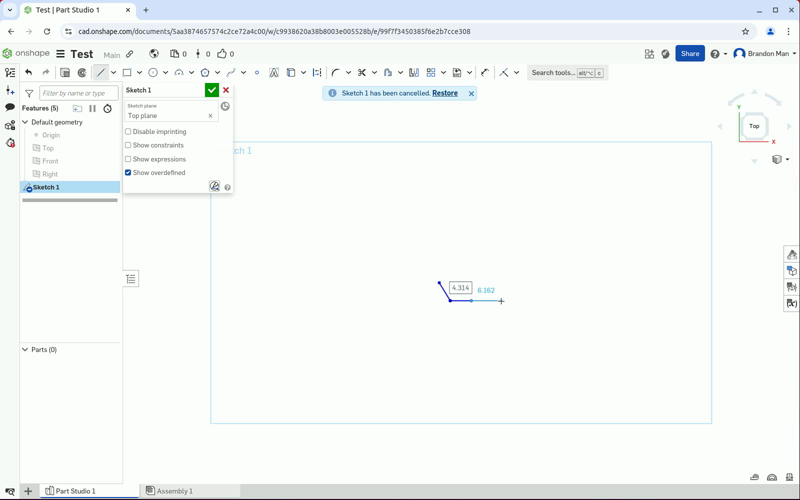
mouse_move(481, 282)
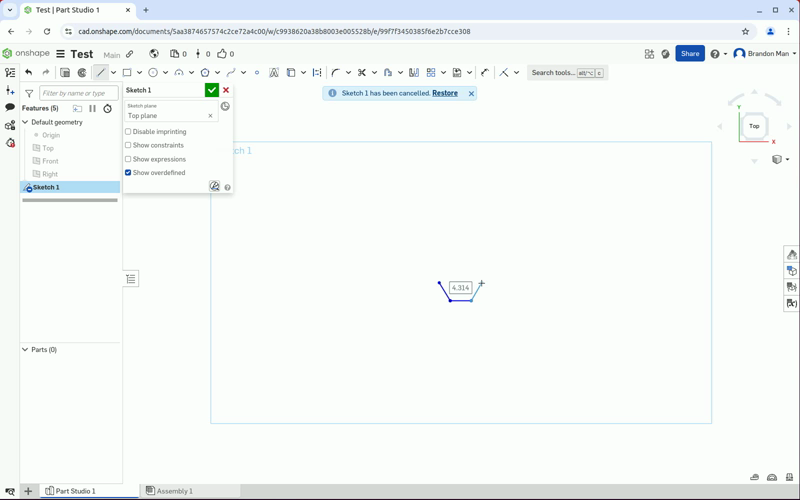
click(481, 282)
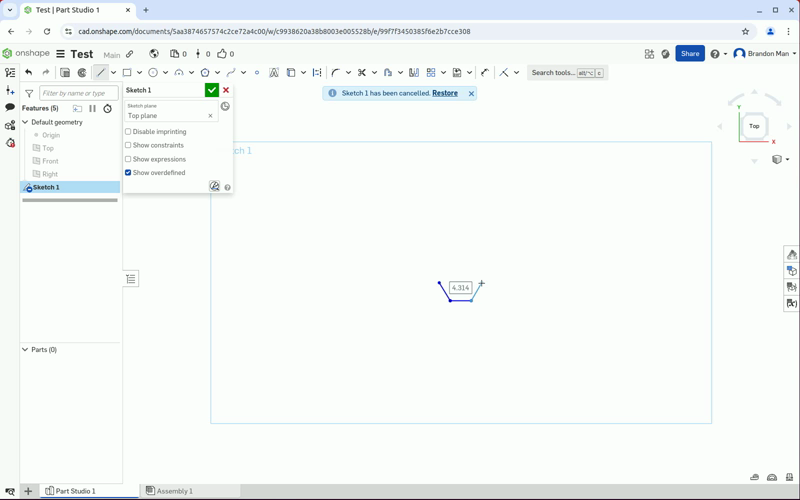
key_up(shift)
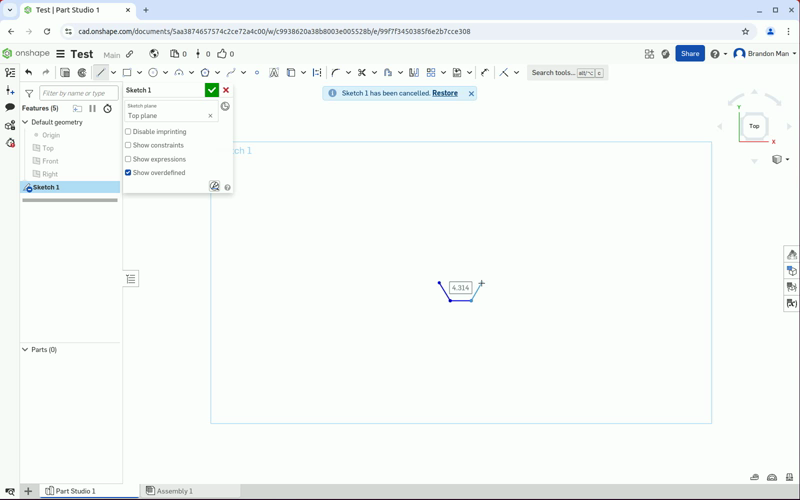
key_down(shift)
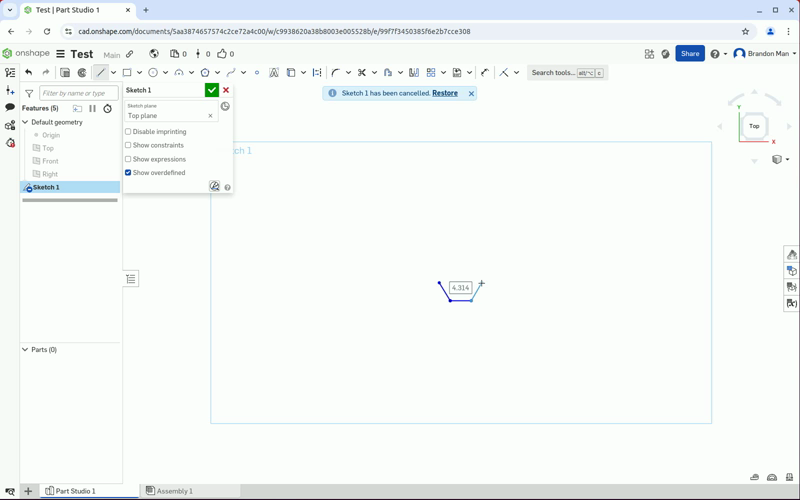
mouse_move(511, 282)
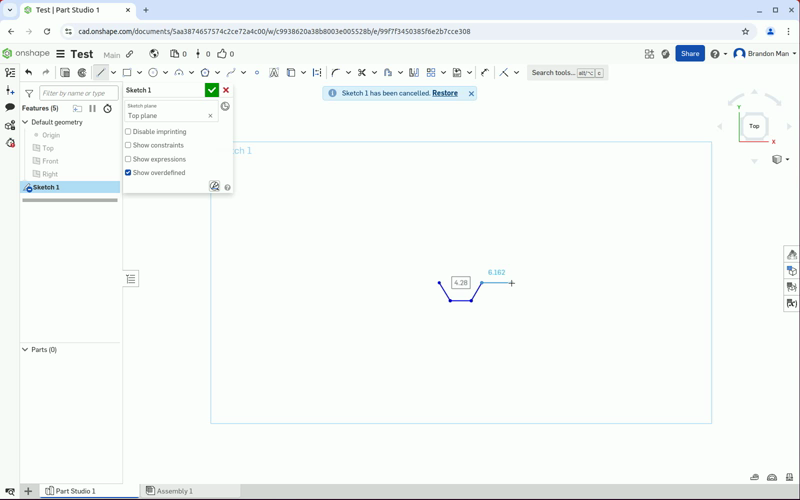
mouse_move(470, 264)
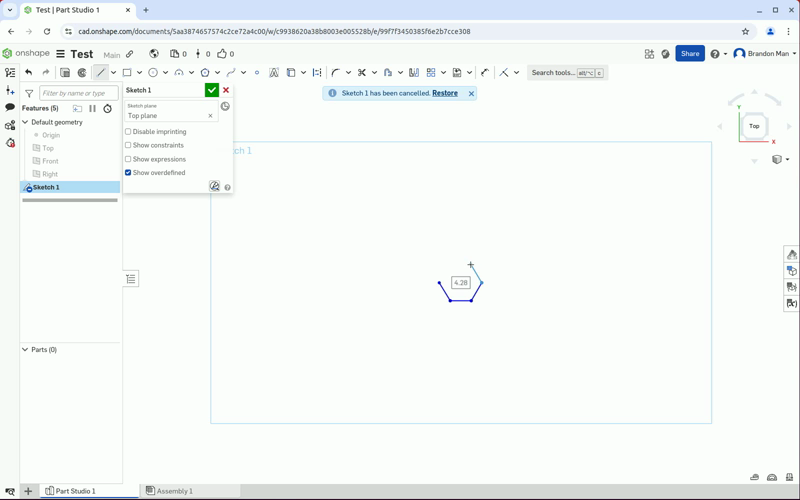
click(470, 264)
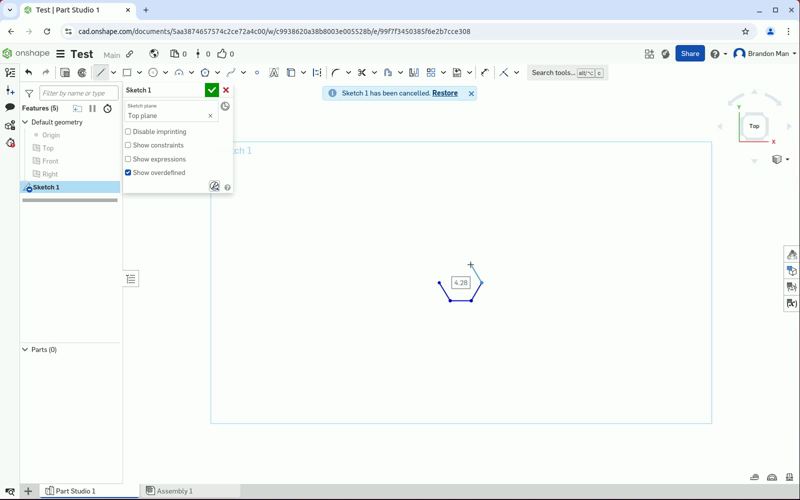
key_up(shift)
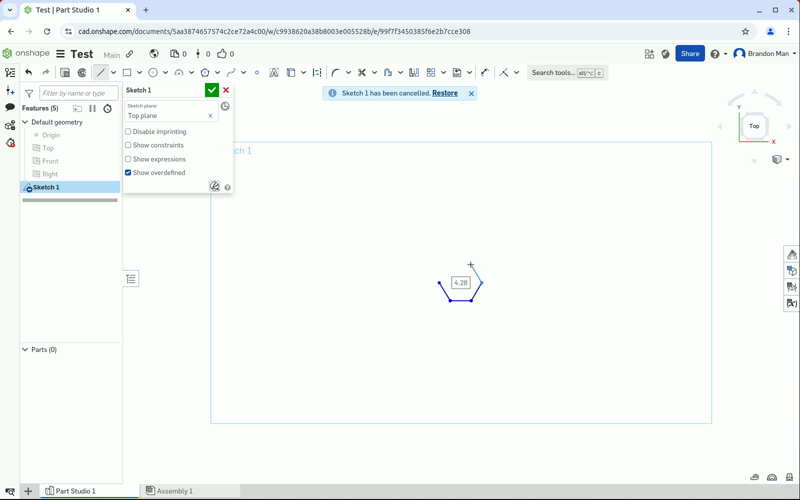
key_down(shift)
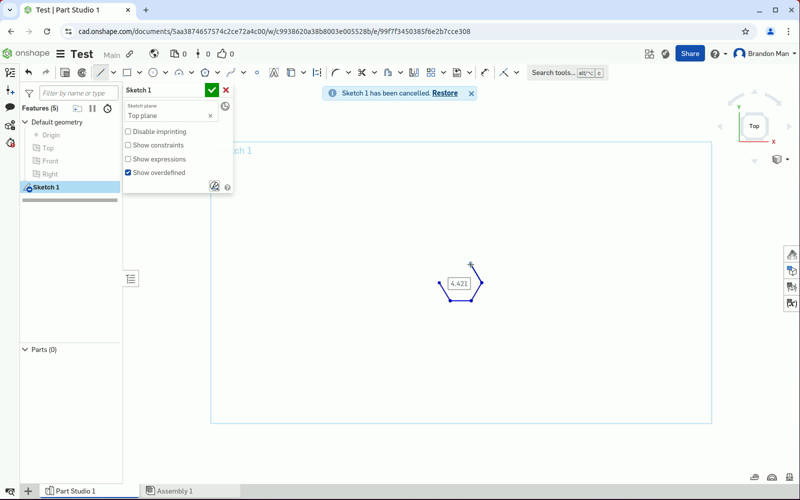
mouse_move(501, 264)
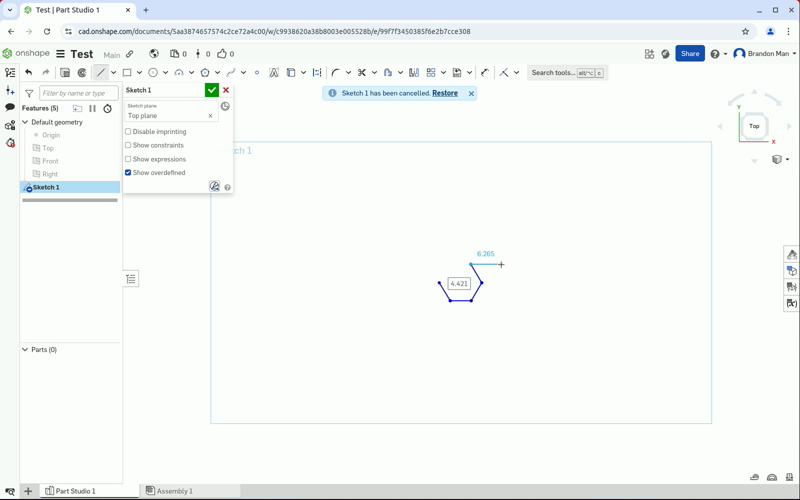
mouse_move(449, 264)
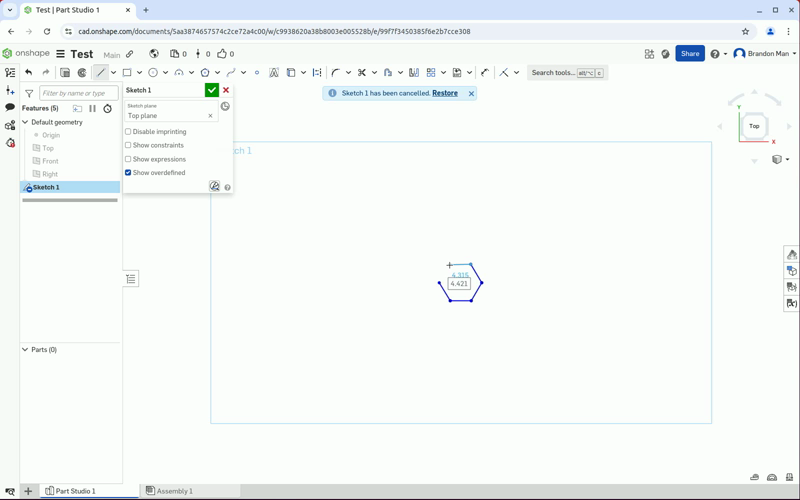
click(449, 264)
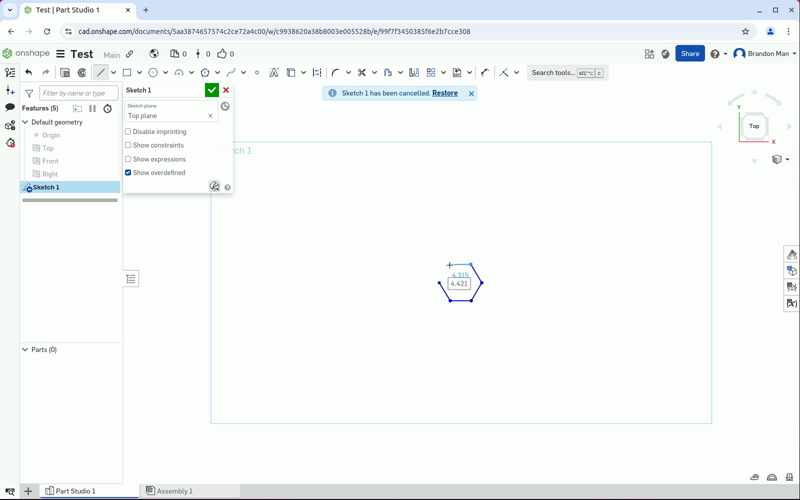
key_up(shift)
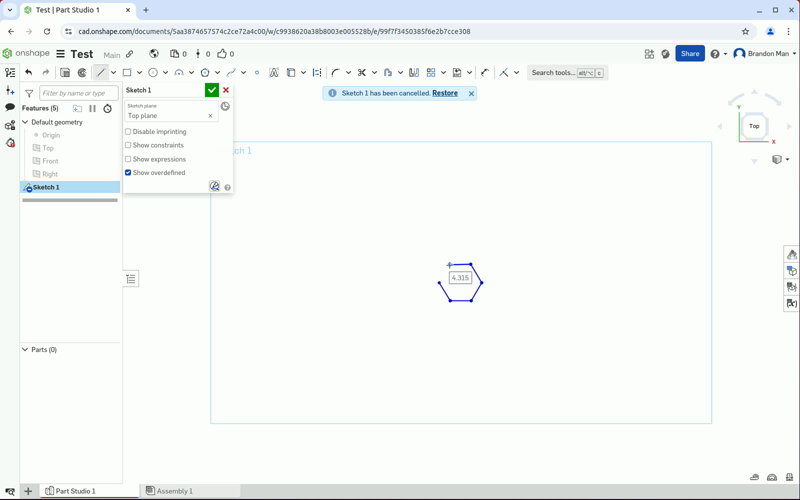
mouse_move(479, 264)
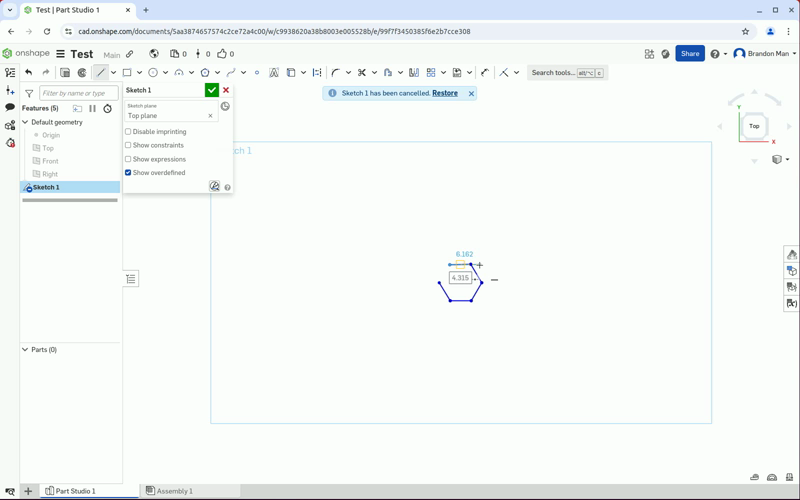
key_down(shift)
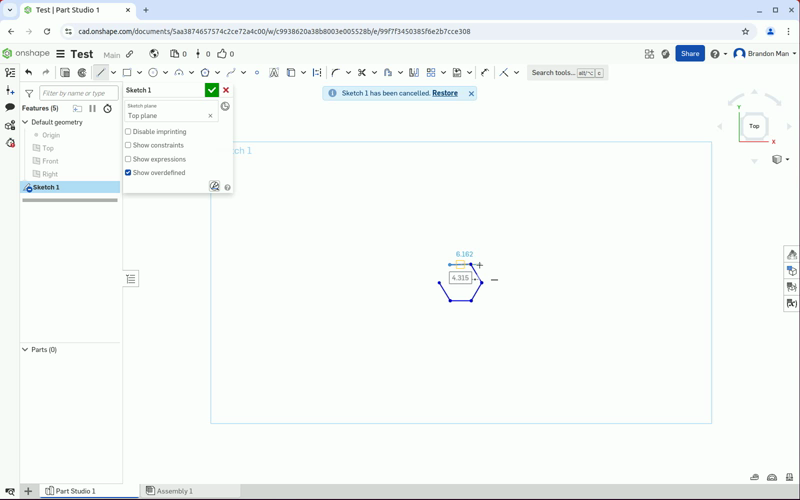
mouse_move(439, 282)
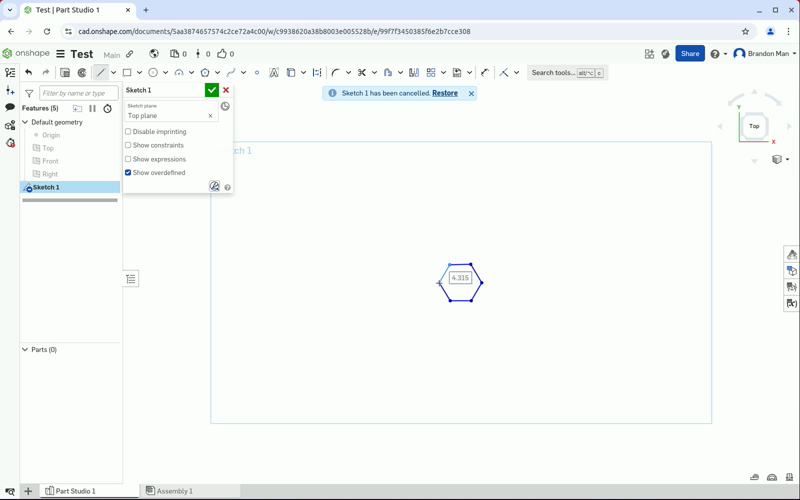
key_up(shift)
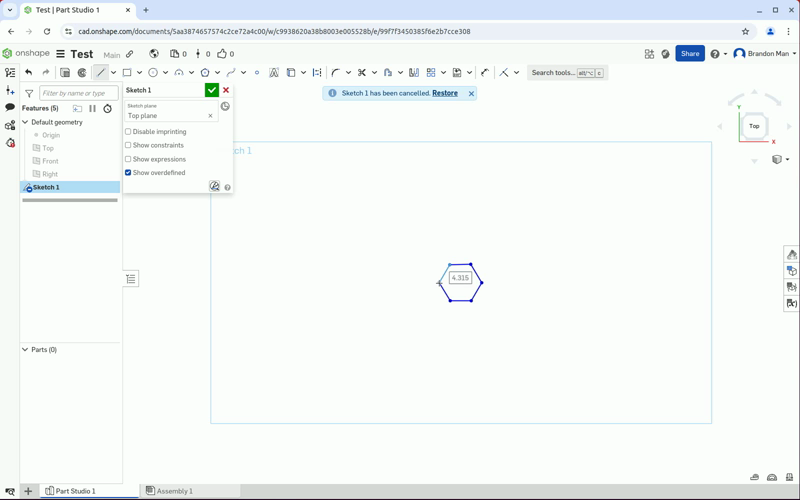
click(439, 282)
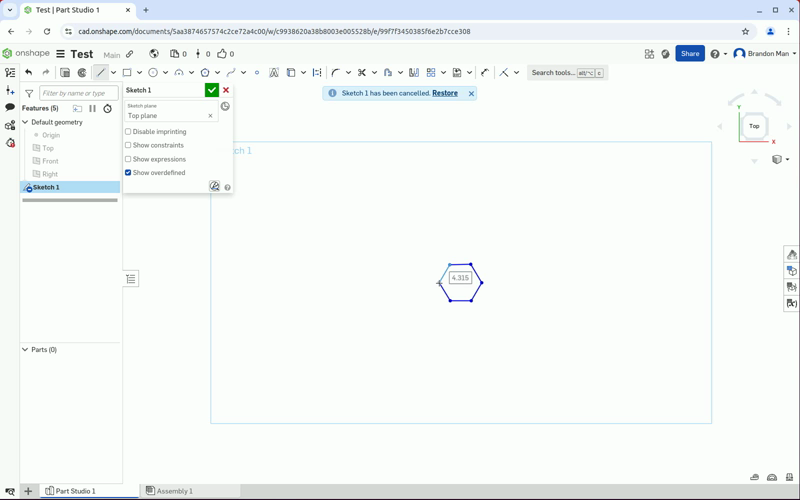
key(esc)
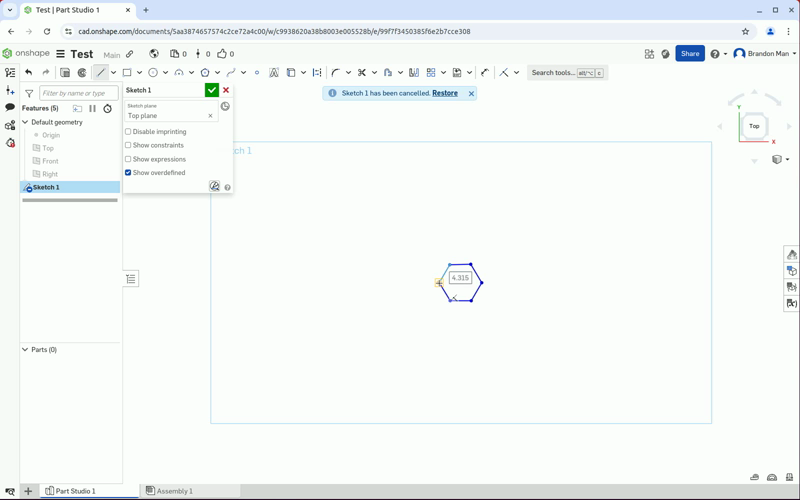
mouse_move(462, 293)
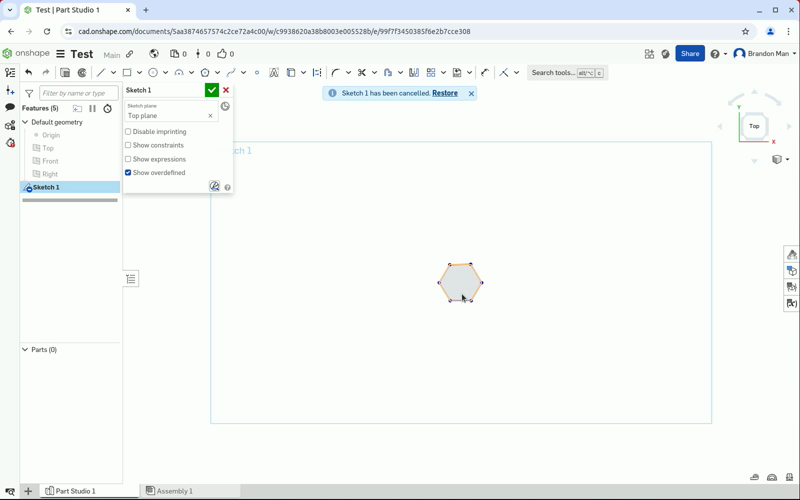
scroll(6)
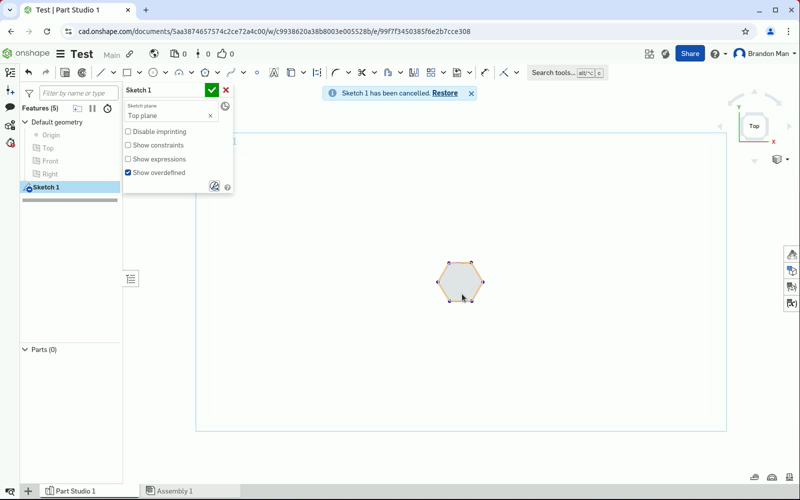
scroll(6)
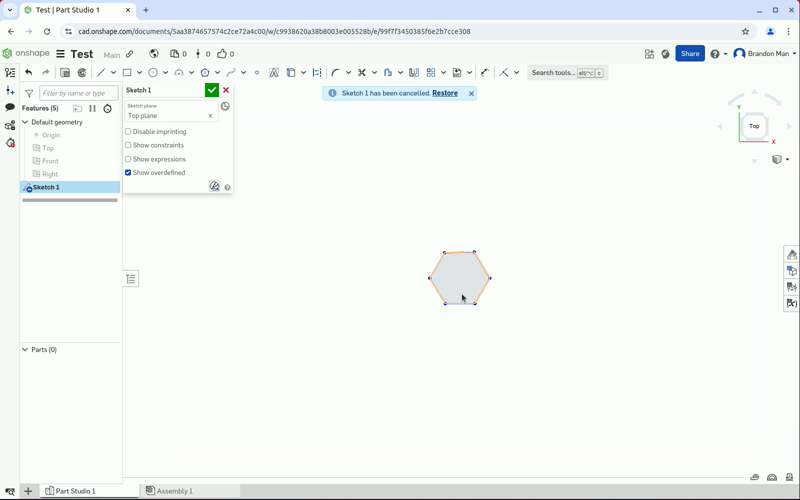
scroll(6)
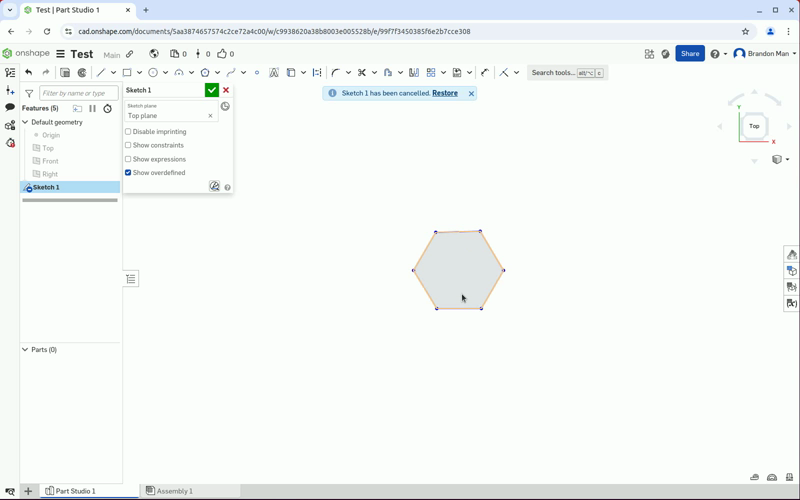
scroll(6)
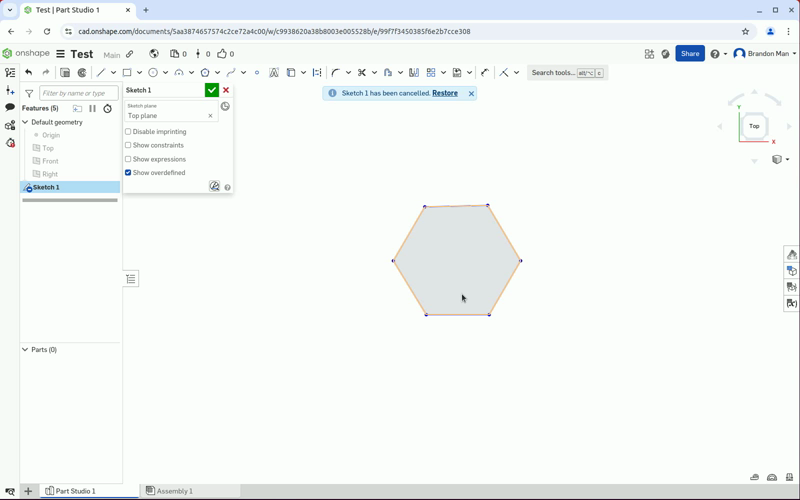
scroll(6)
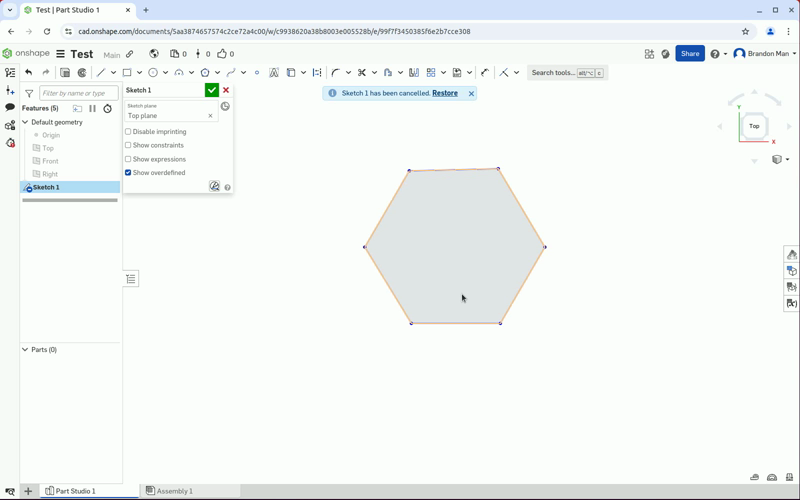
scroll(6)
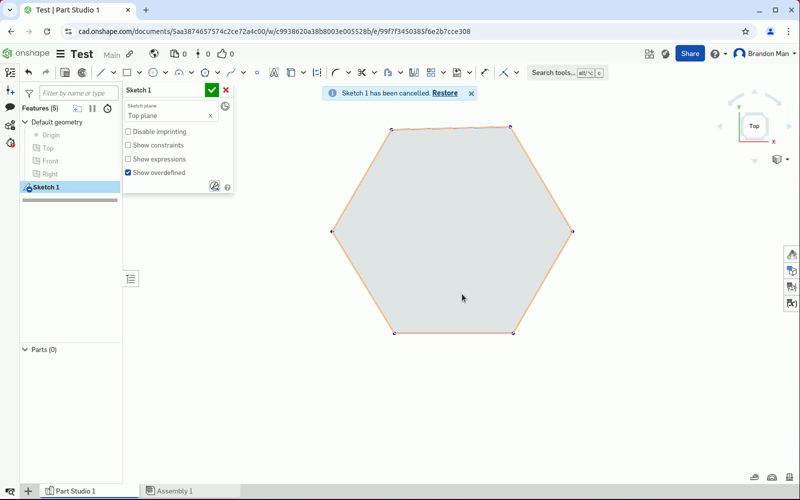
scroll(6)
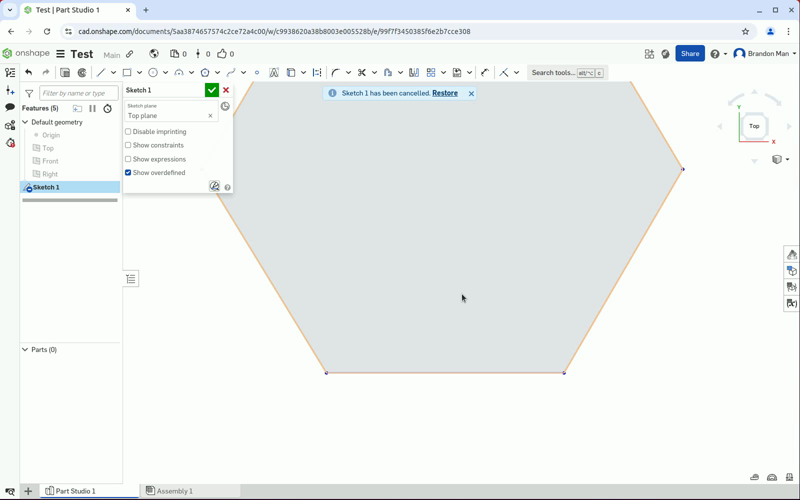
click(462, 293)
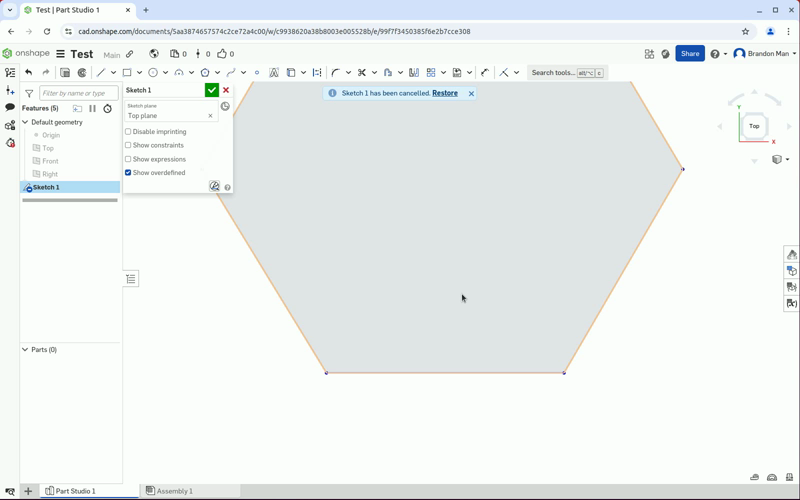
scroll(-6)
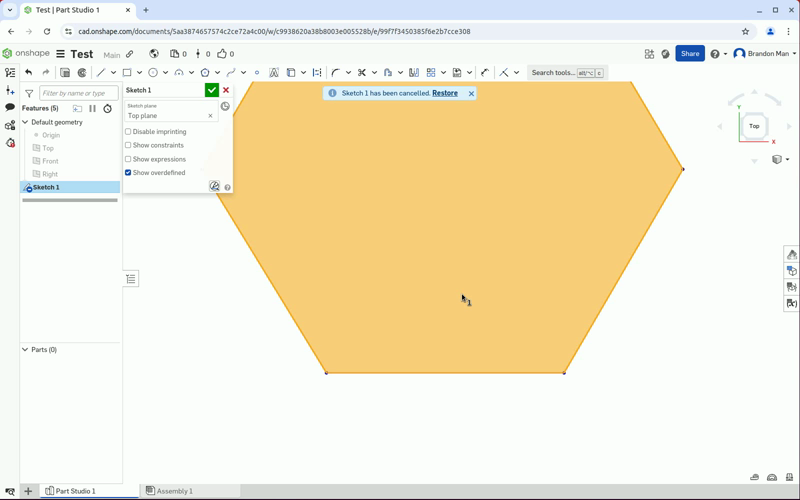
scroll(-6)
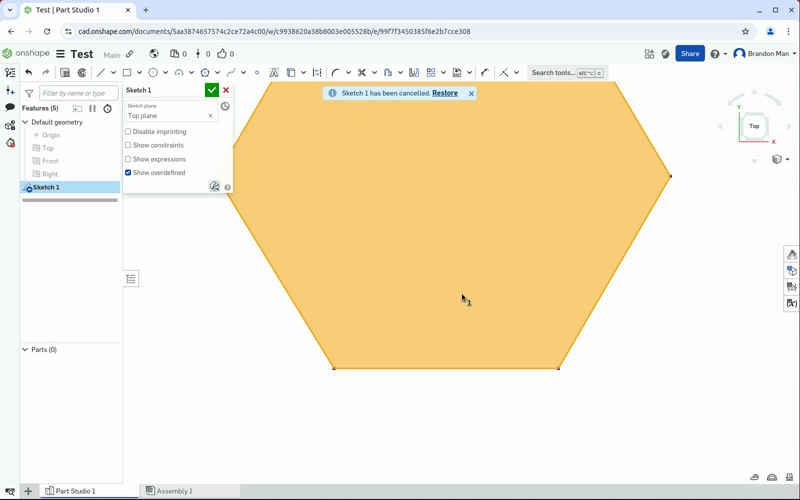
scroll(-6)
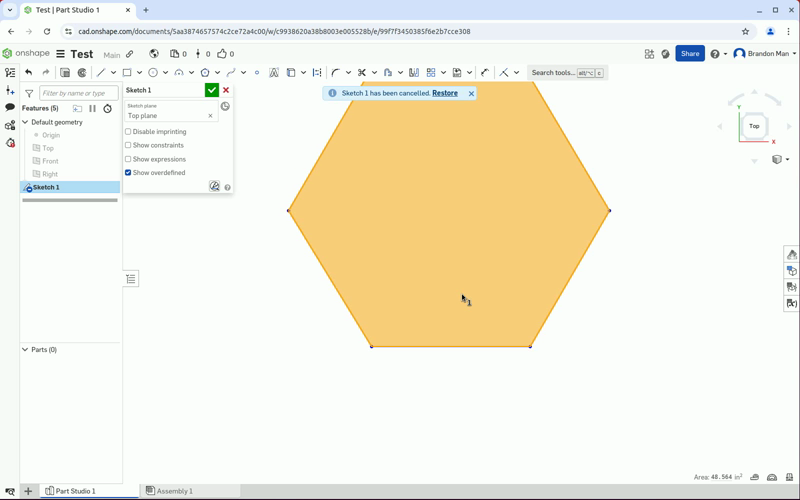
scroll(-6)
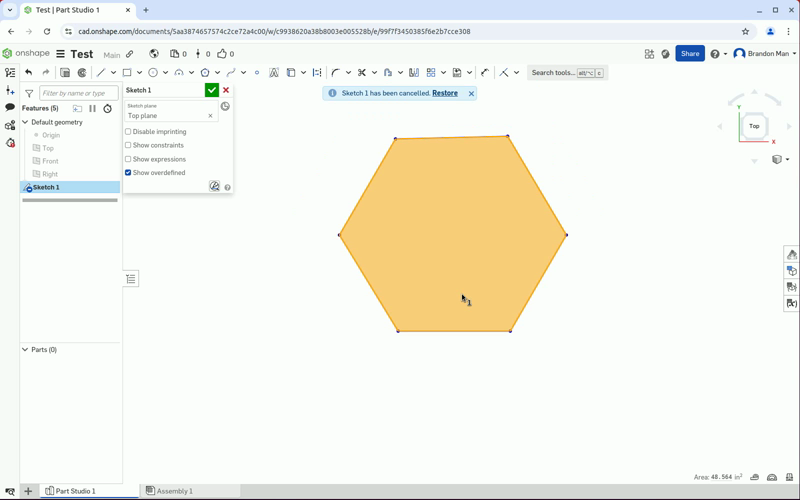
scroll(-6)
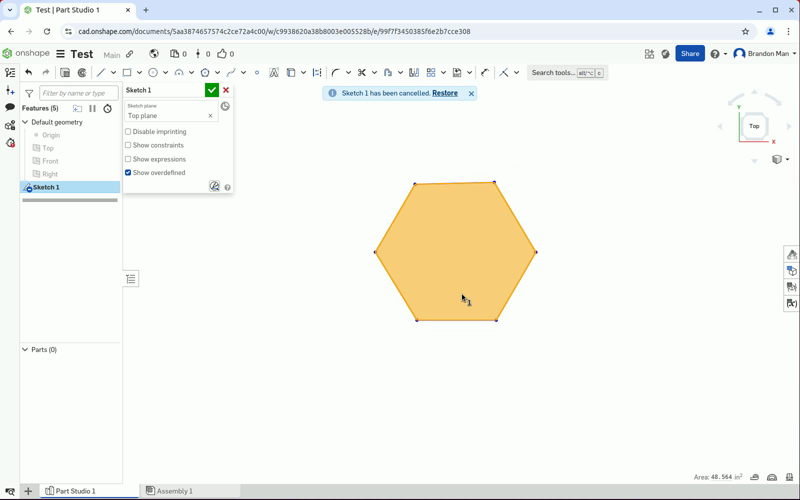
scroll(-6)
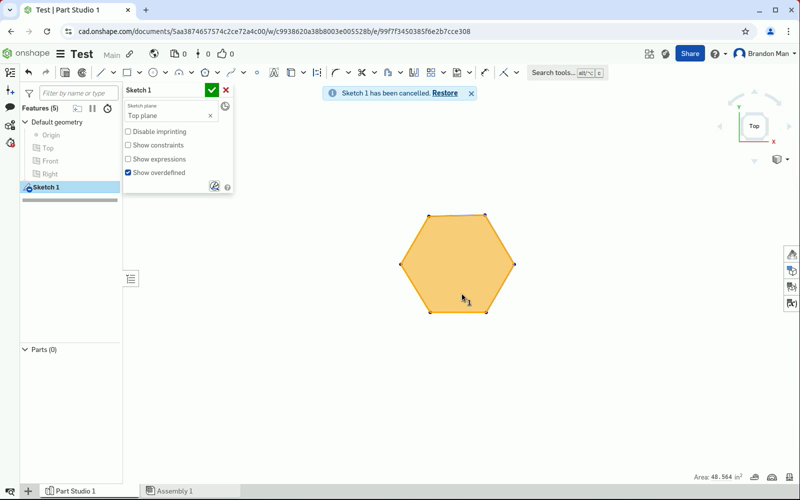
scroll(-6)
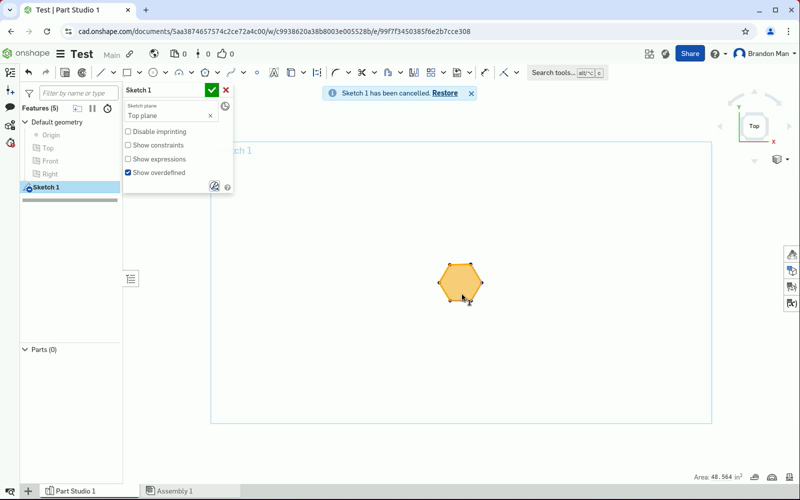
mouse_move(73, 352)
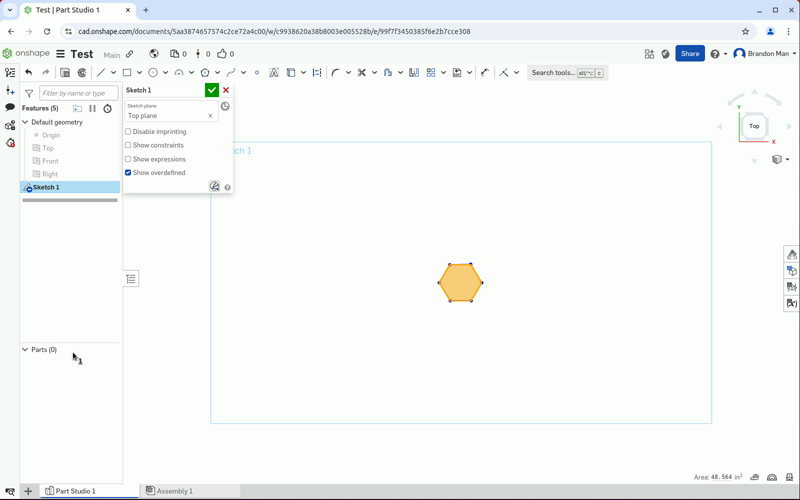
key(shift+y)
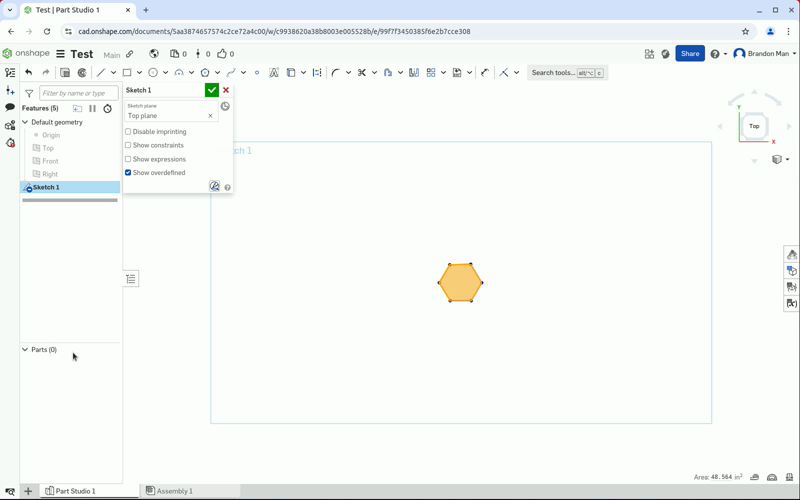
key(shift+e)
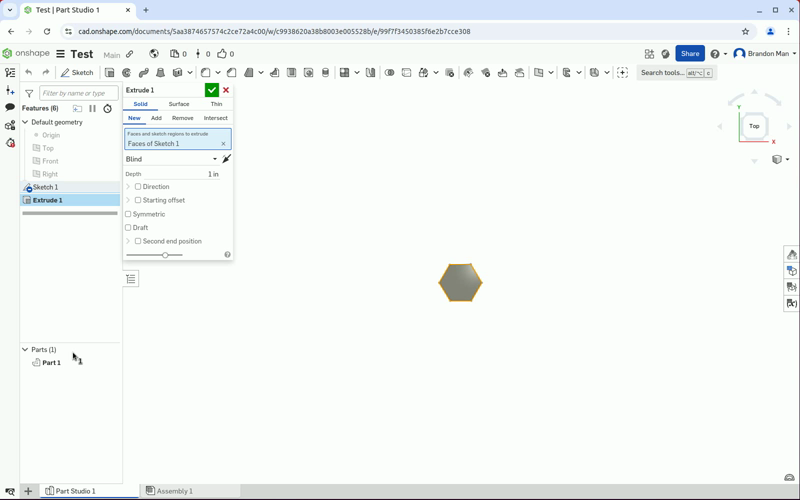
mouse_move(143, 106)
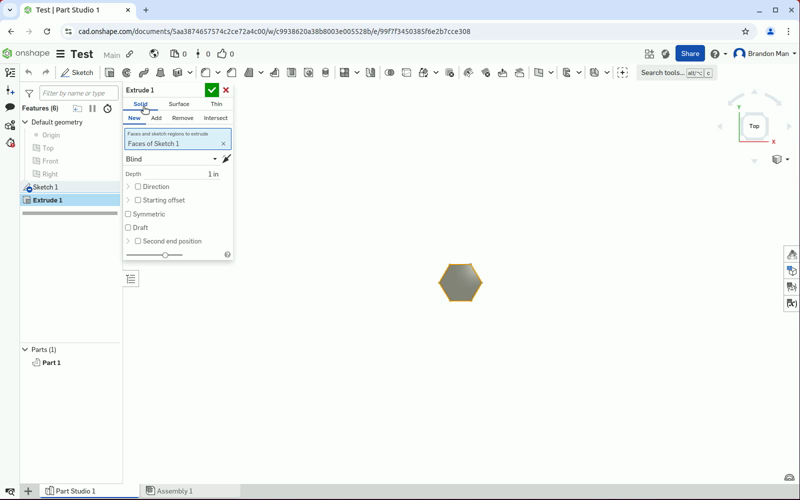
click(143, 106)
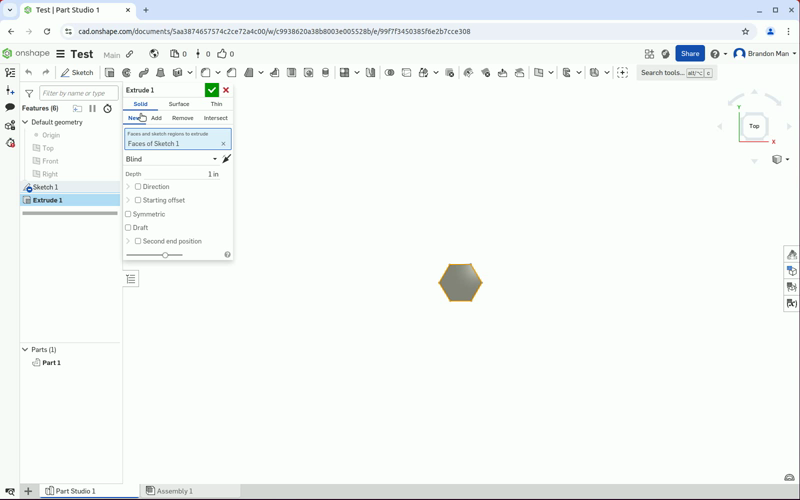
mouse_move(137, 120)
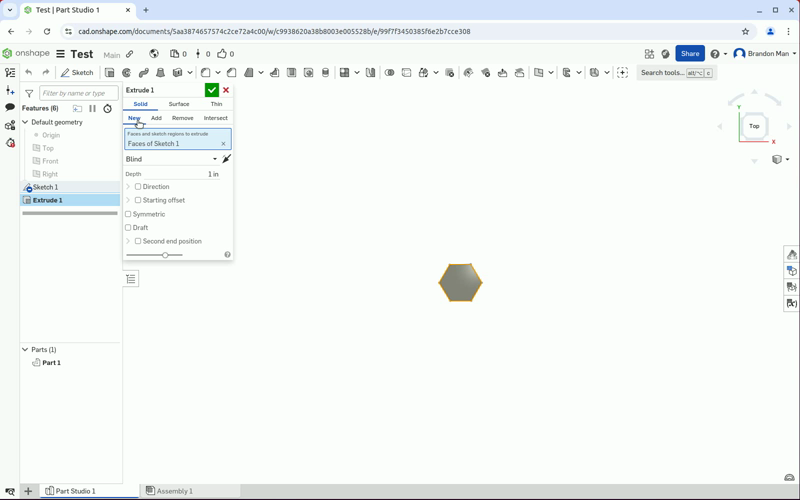
click(137, 120)
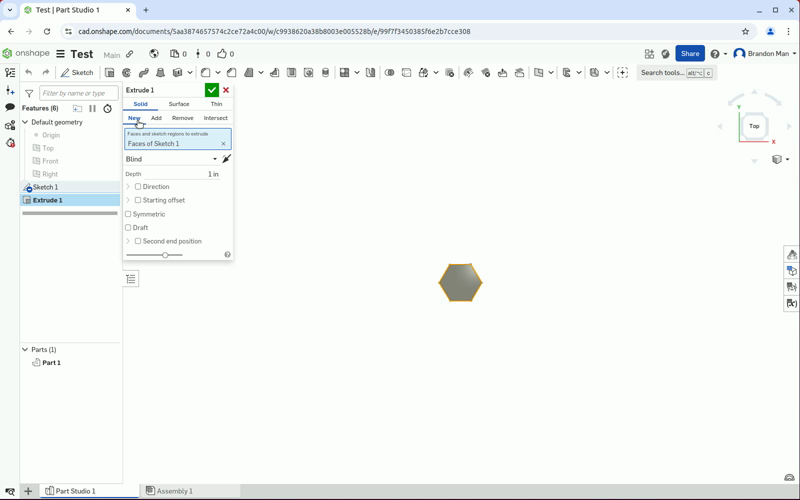
key(tab, 4)
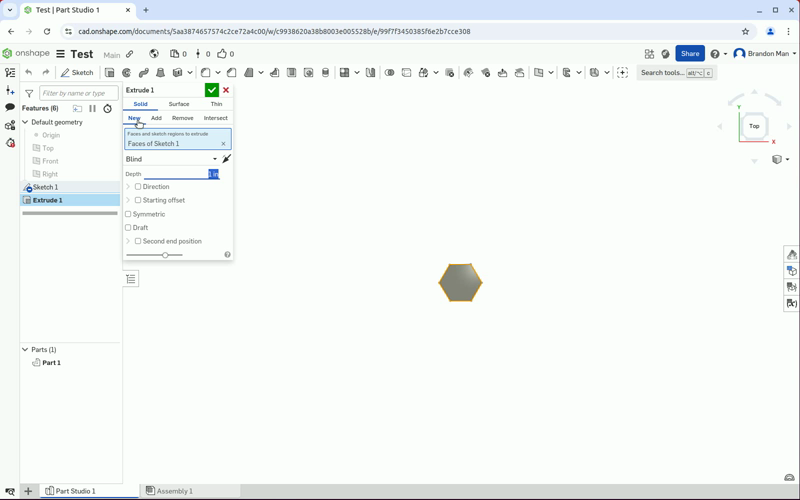
text(23.108)
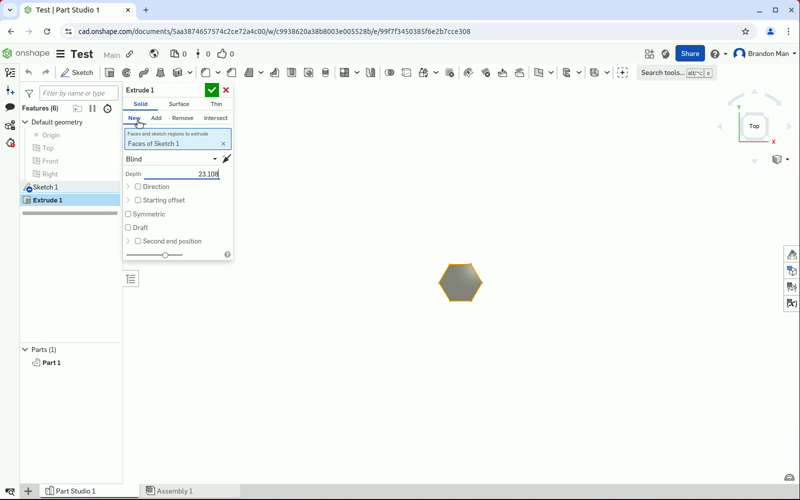
key(enter)
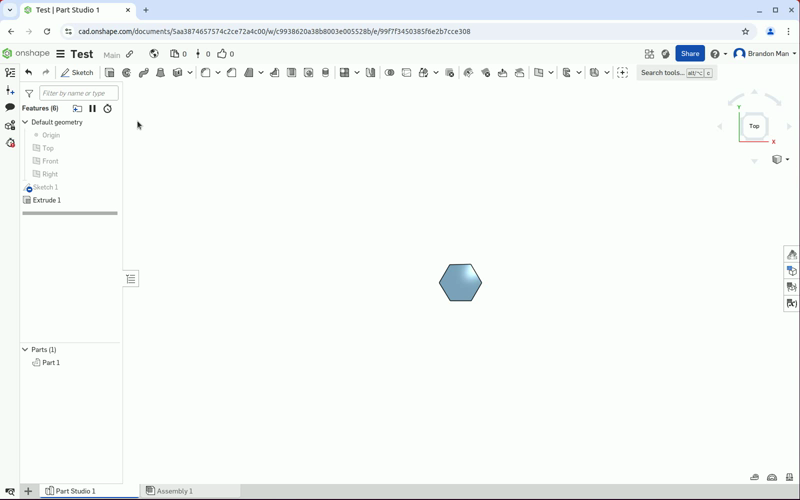
key(shift+h)
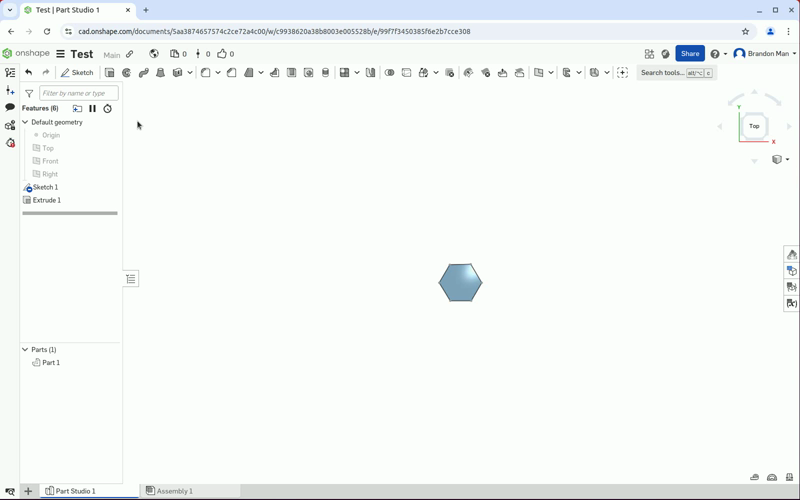
key(shift+h)
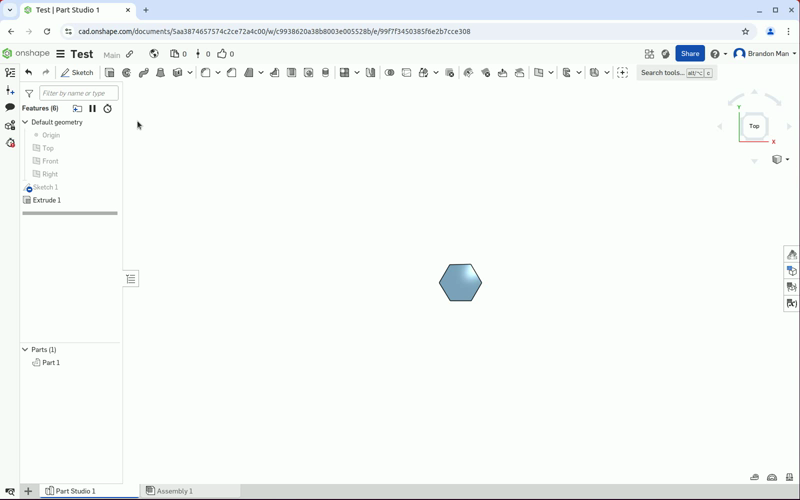
mouse_move(73, 189)
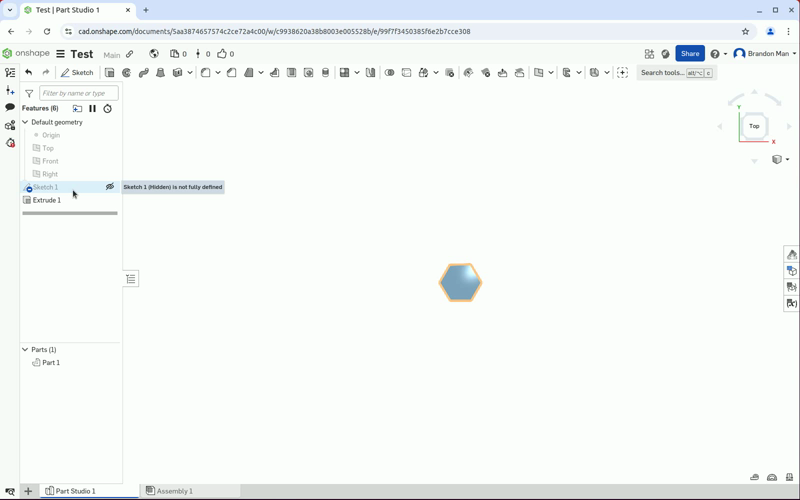
click(73, 189)
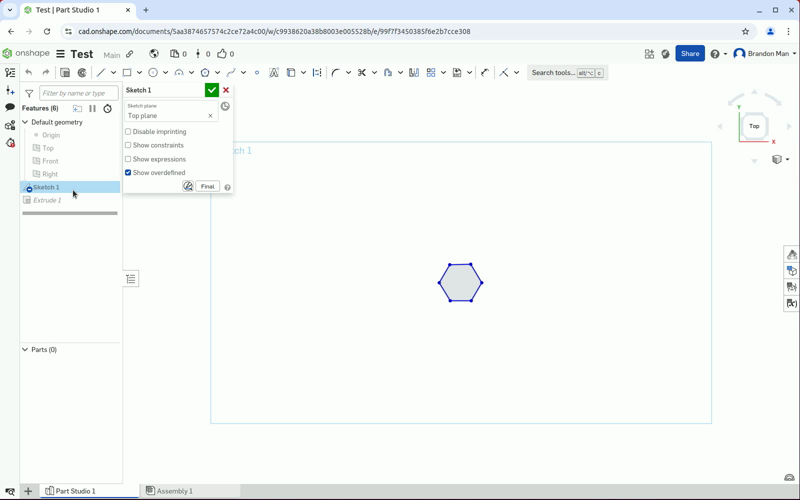
mouse_move(229, 92)
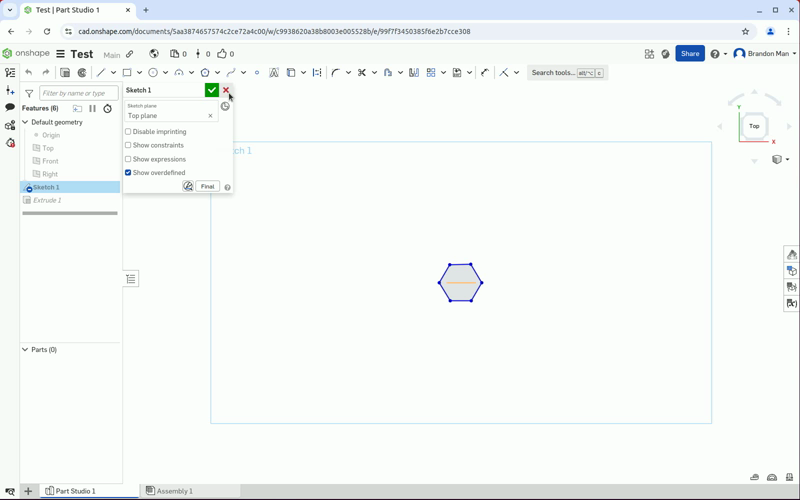
click(229, 92)
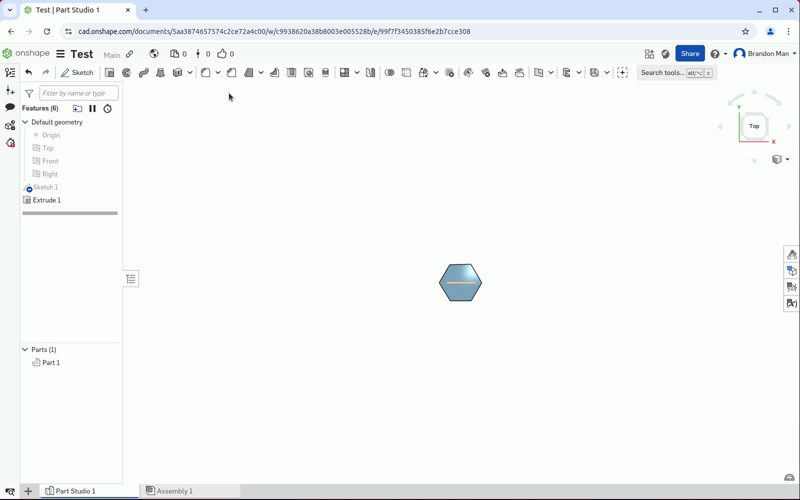
mouse_move(541, 75)
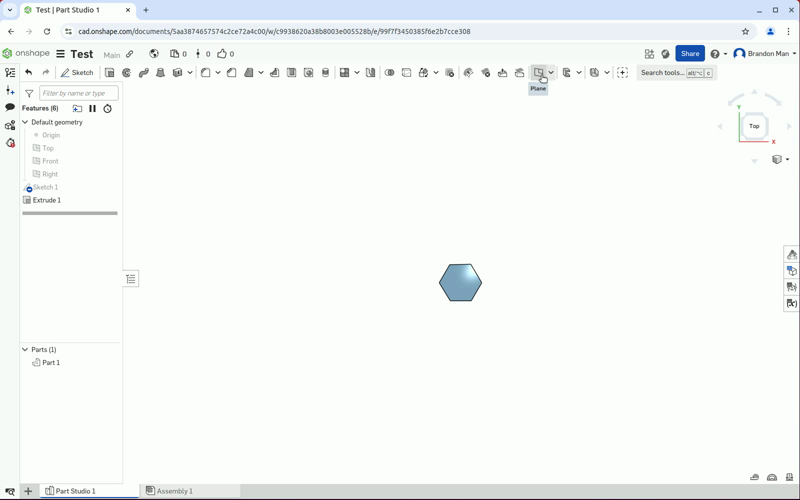
click(541, 75)
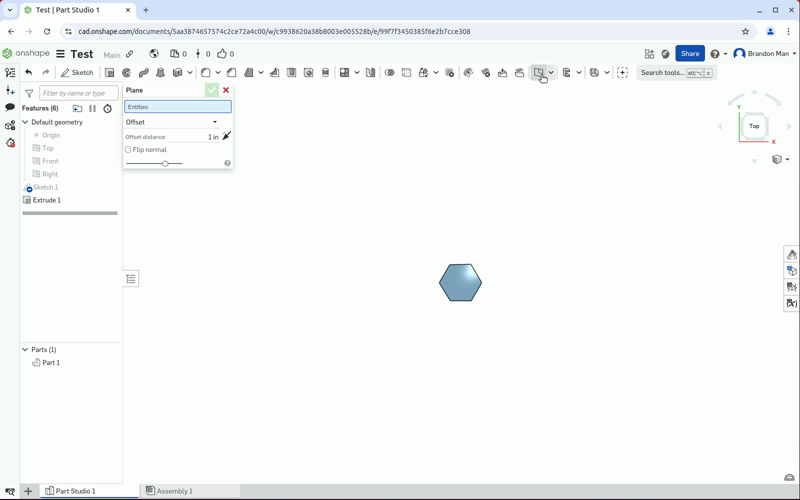
mouse_move(73, 150)
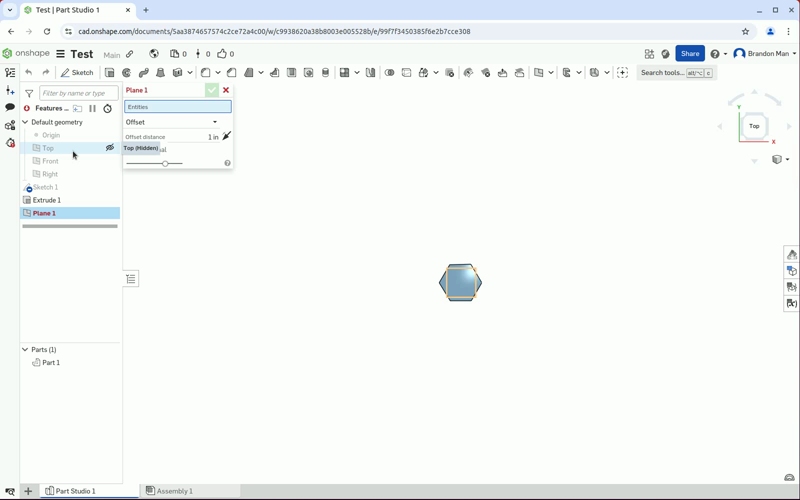
click(73, 150)
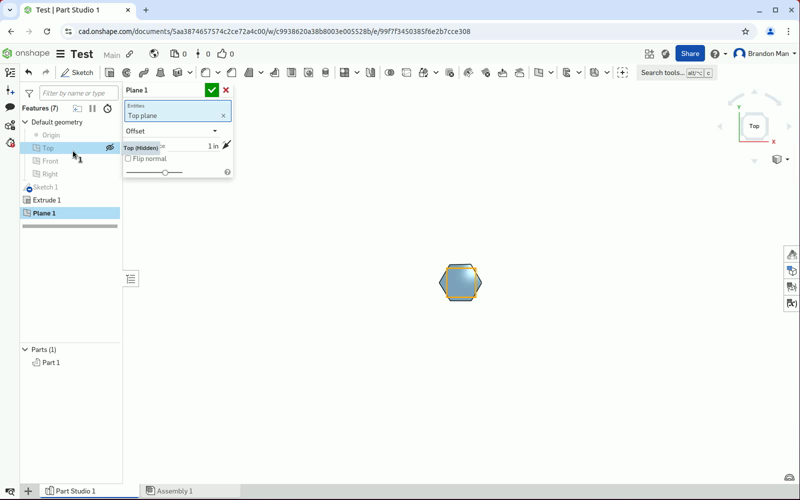
key(tab, 2)
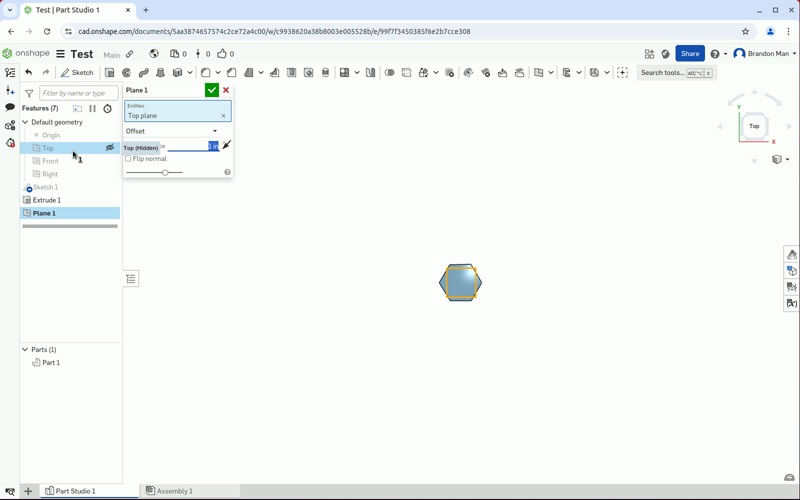
text(23.108)
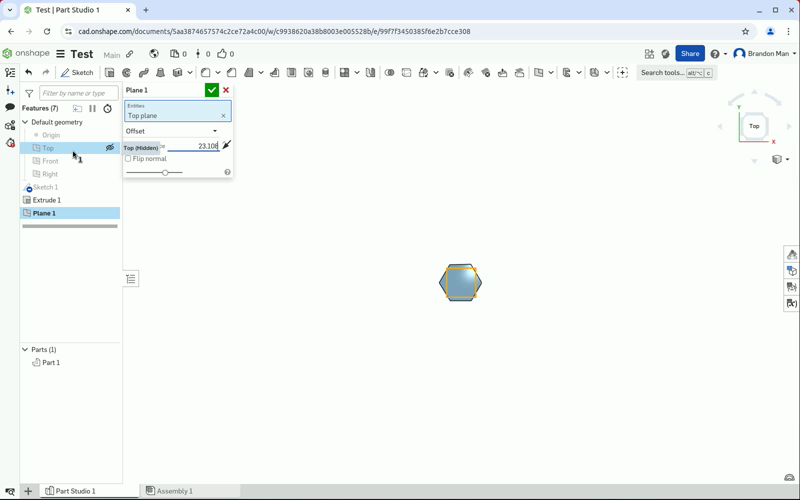
key(enter, 2)
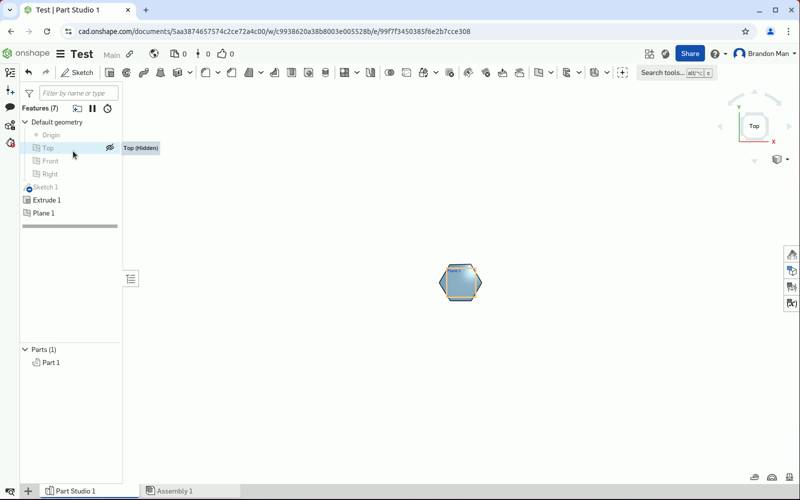
key(shift+s)
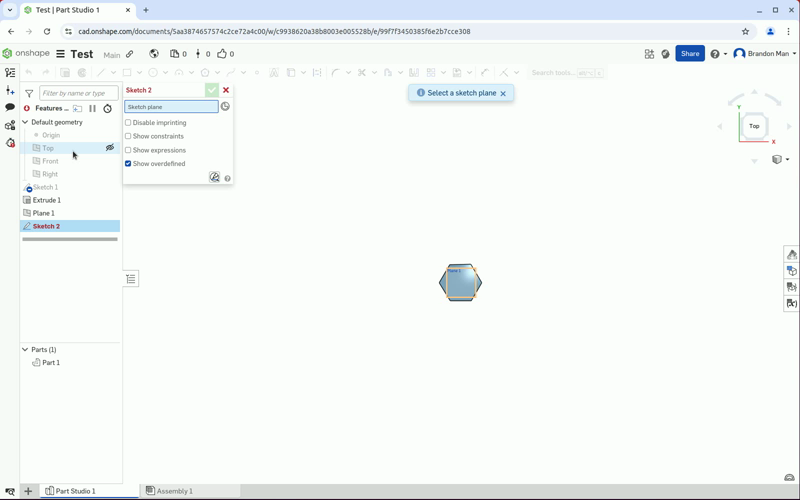
mouse_move(73, 215)
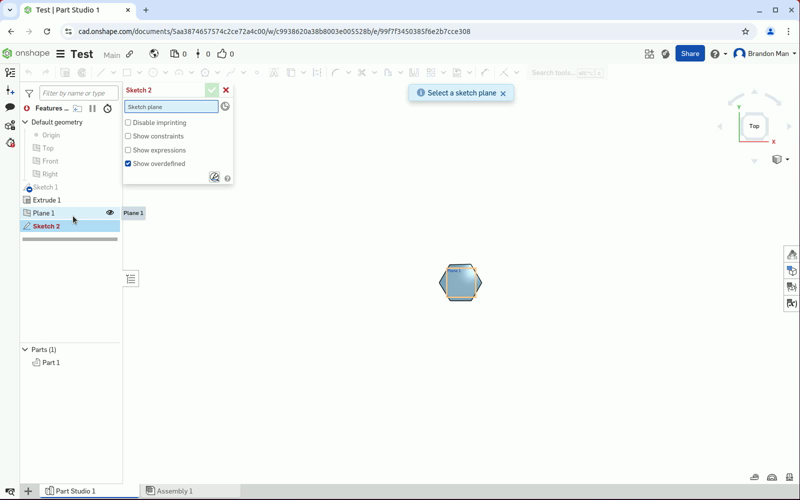
click(73, 215)
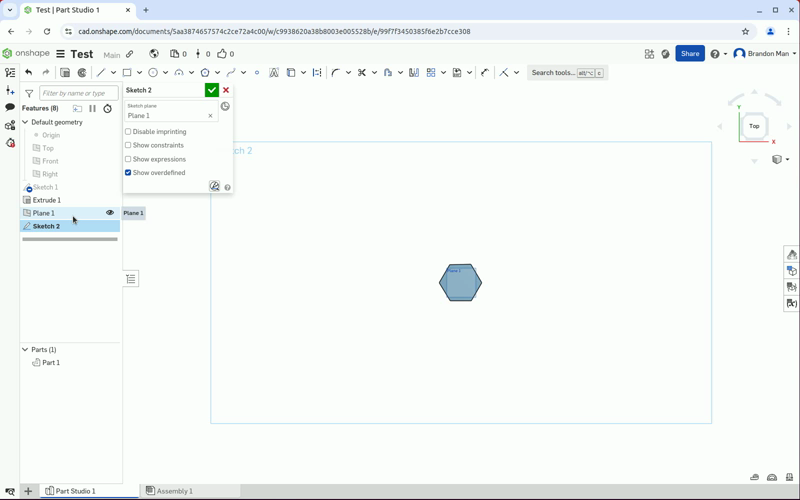
mouse_move(73, 352)
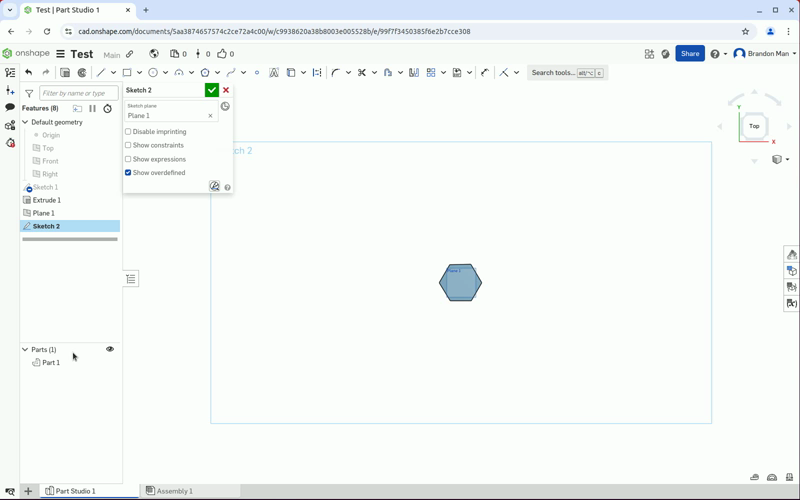
key(y)
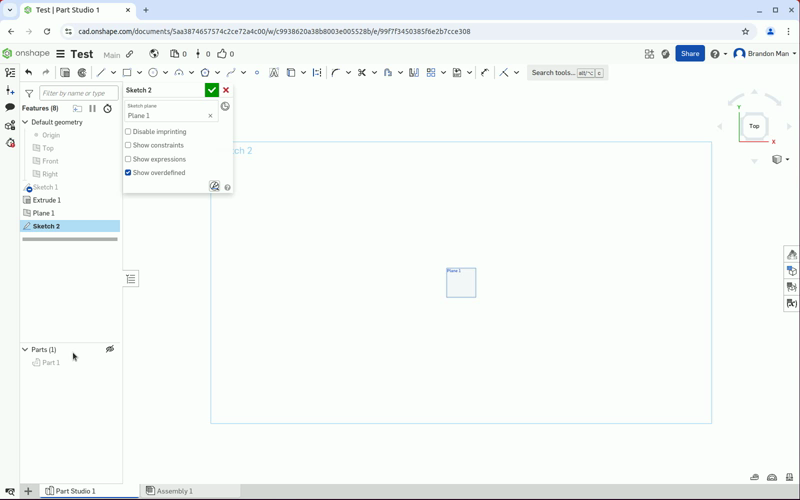
key(c)
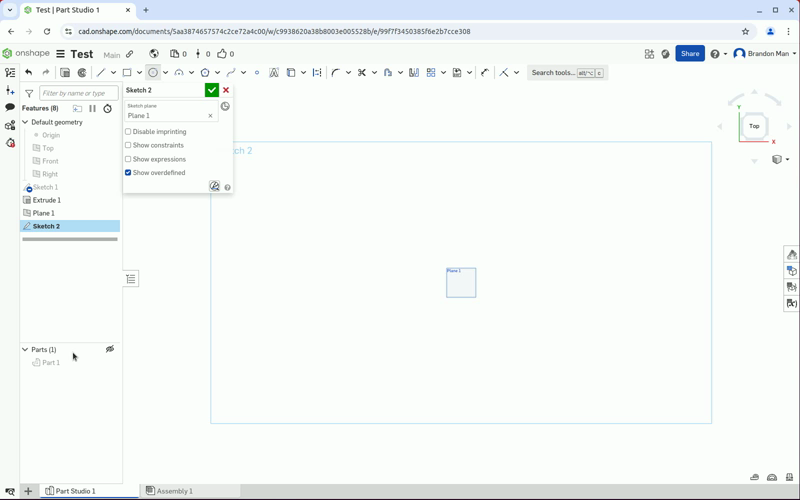
key_down(shift)
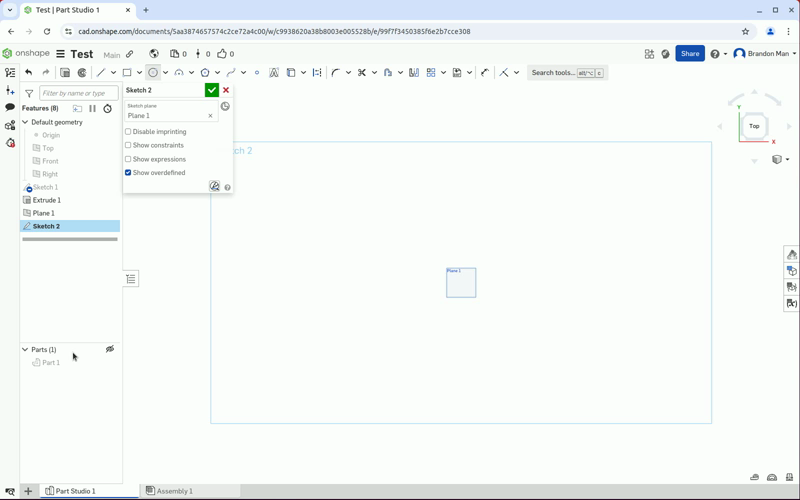
mouse_move(460, 282)
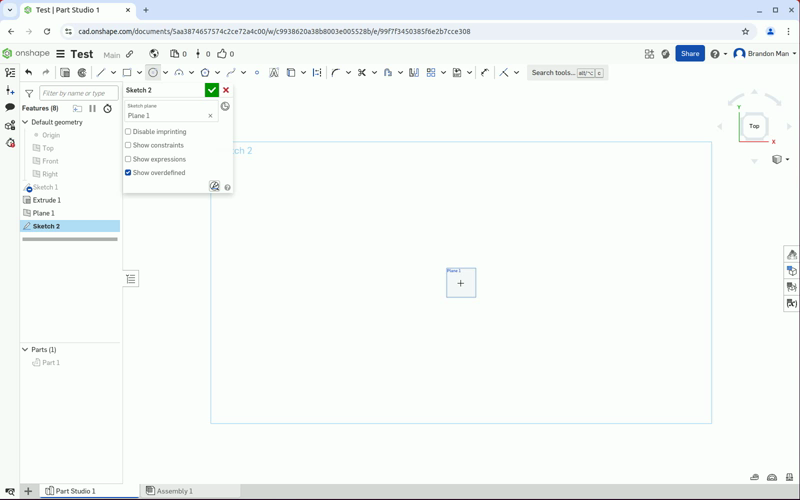
click(460, 282)
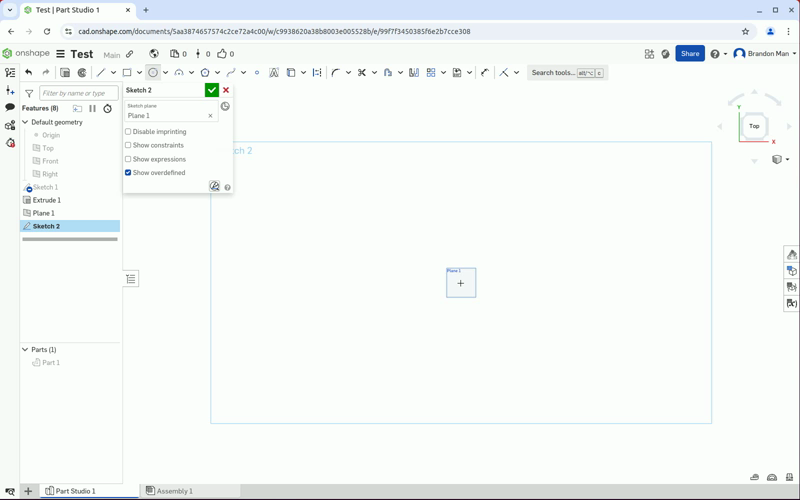
key_up(shift)
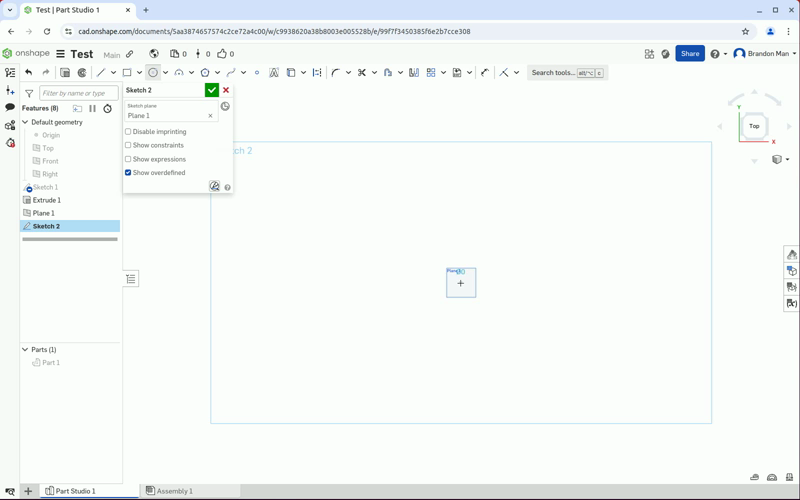
mouse_move(477, 282)
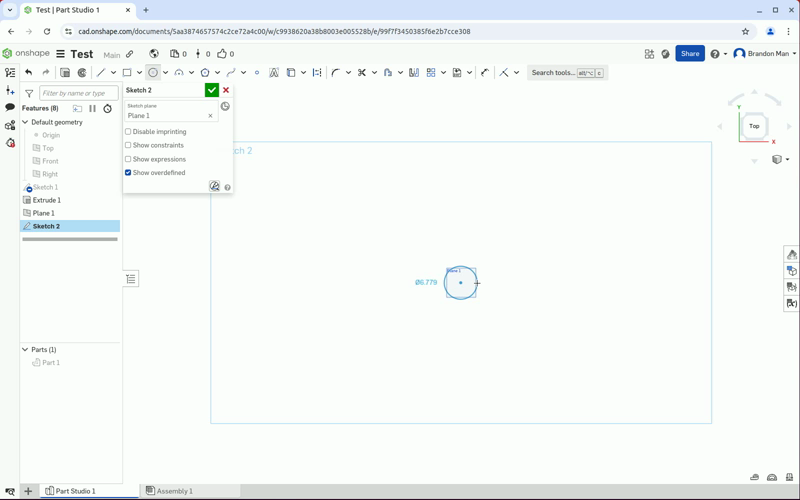
click(477, 282)
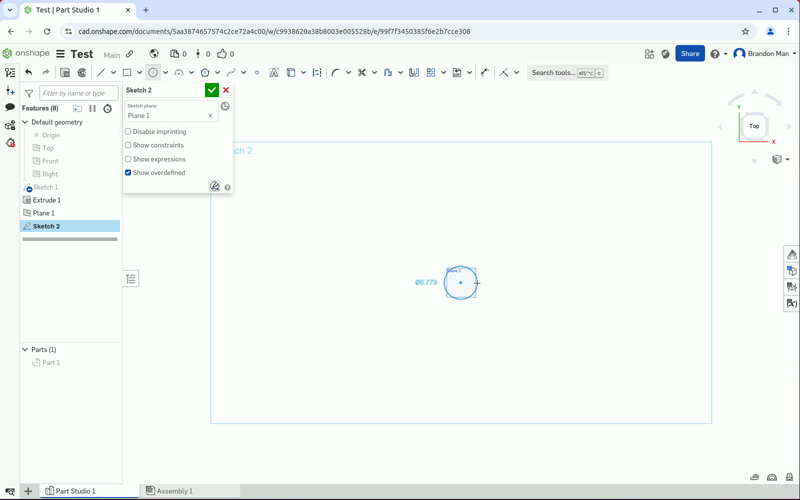
key(esc)
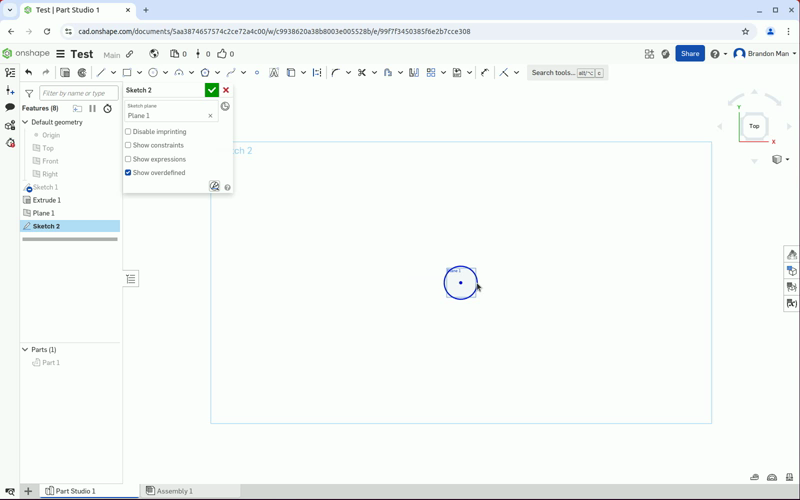
mouse_move(452, 291)
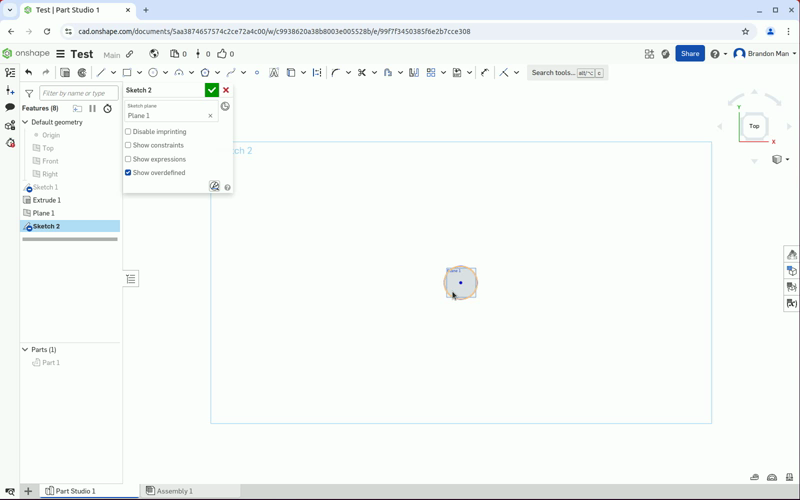
scroll(6)
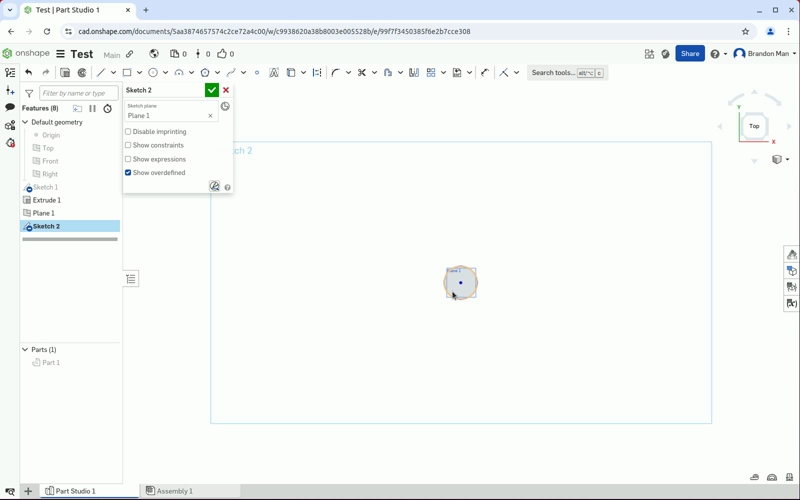
scroll(6)
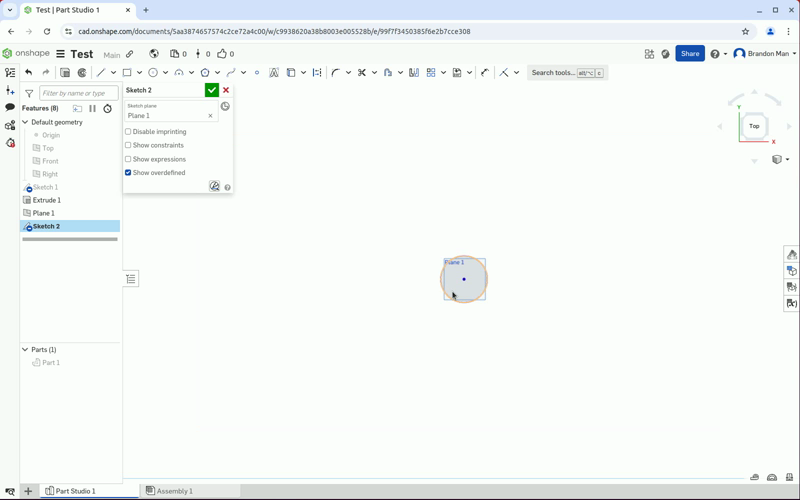
scroll(6)
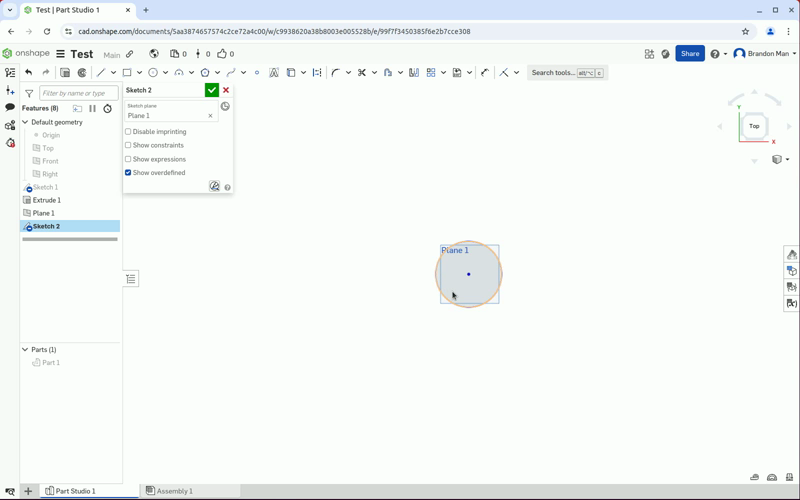
scroll(6)
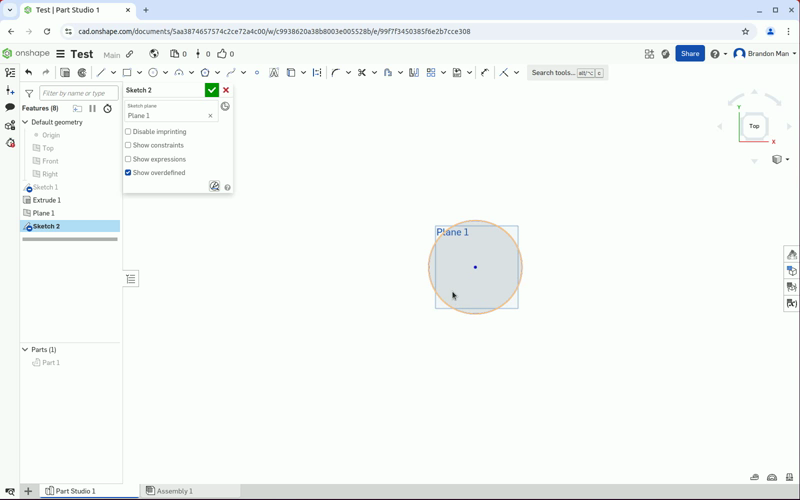
scroll(6)
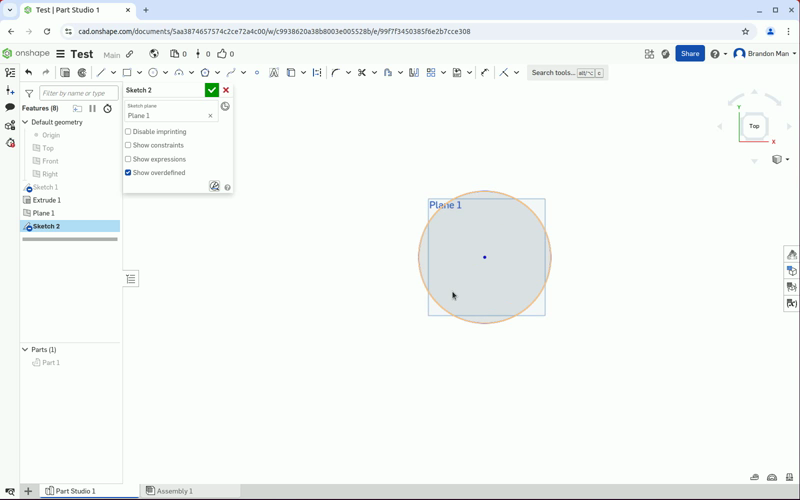
scroll(6)
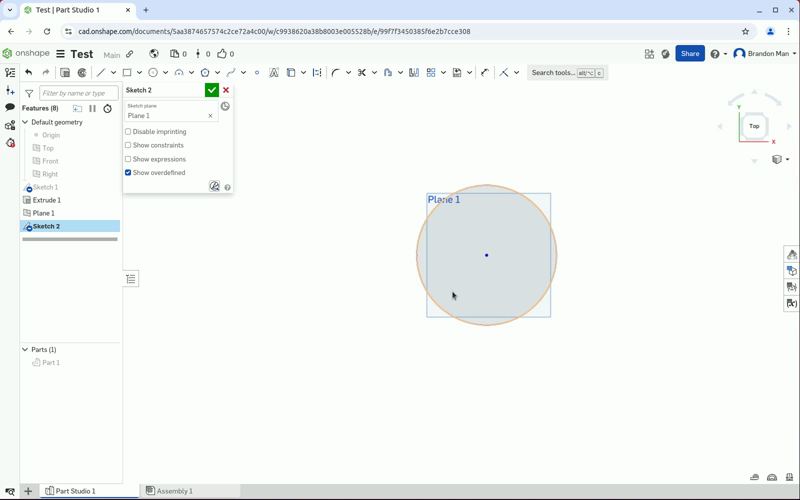
scroll(6)
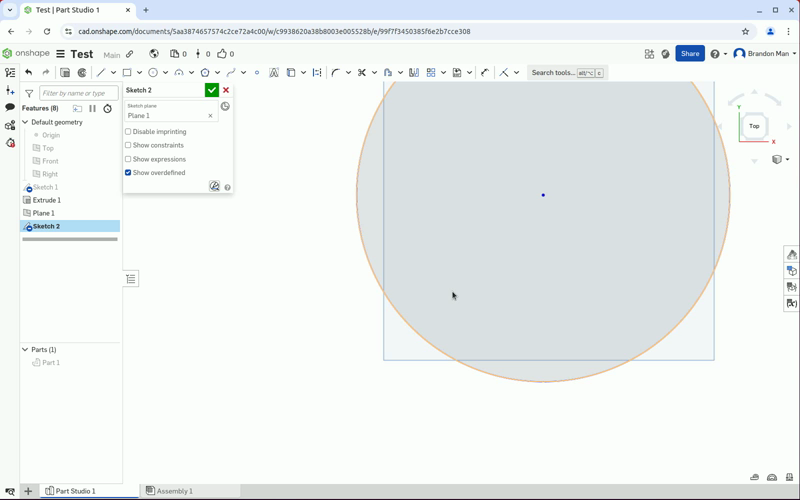
click(452, 291)
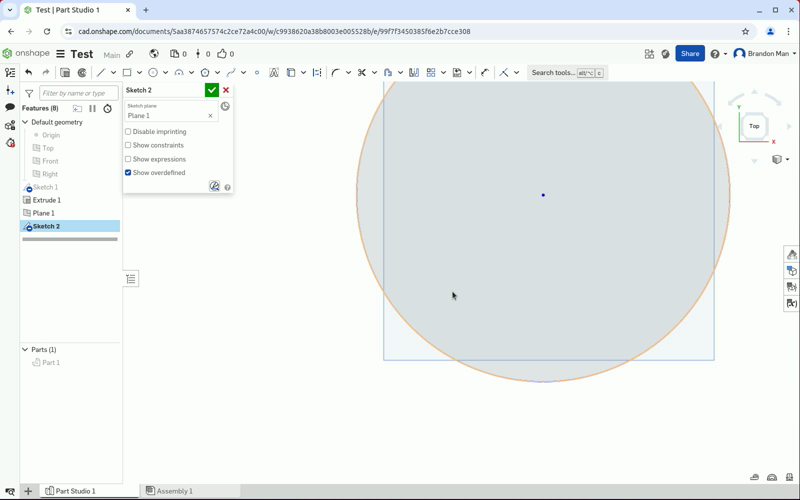
scroll(-6)
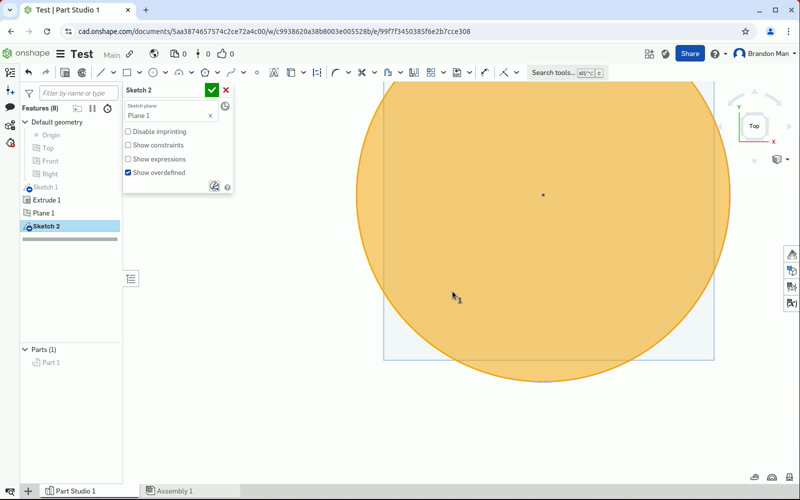
scroll(-6)
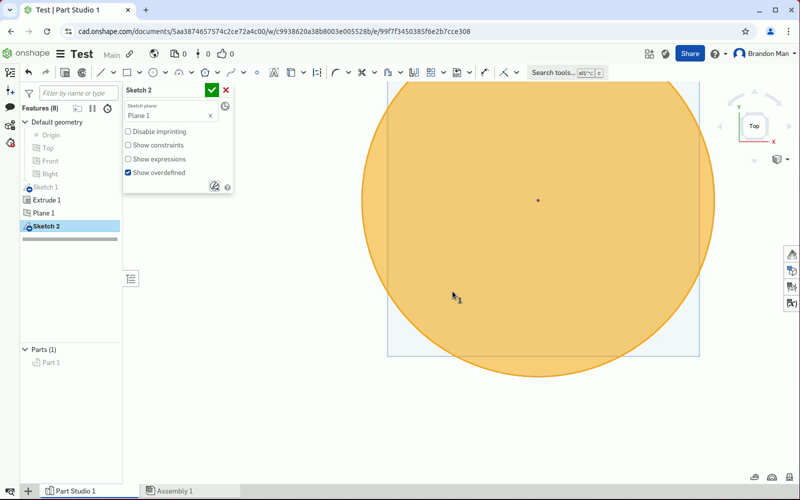
scroll(-6)
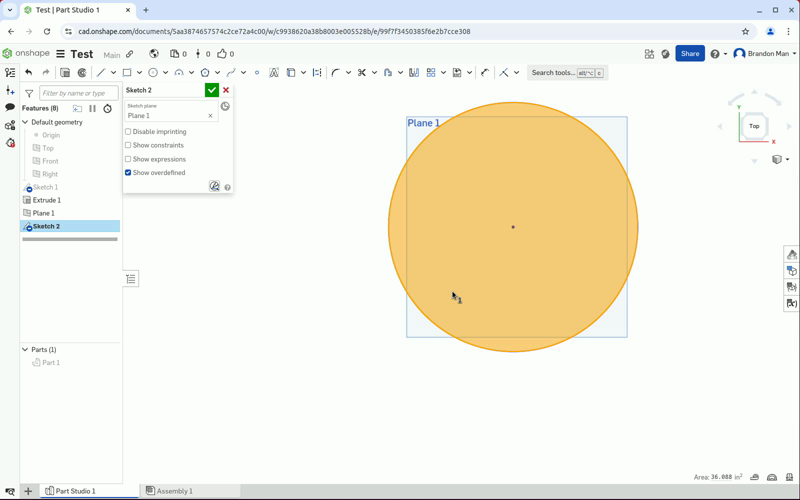
scroll(-6)
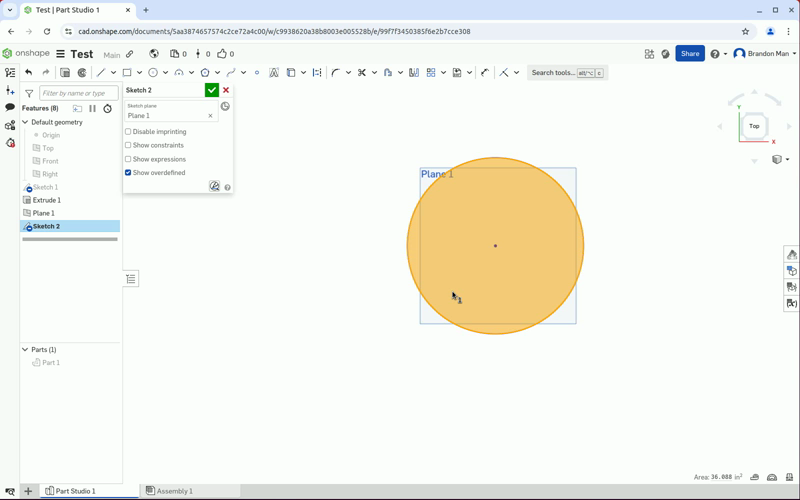
scroll(-6)
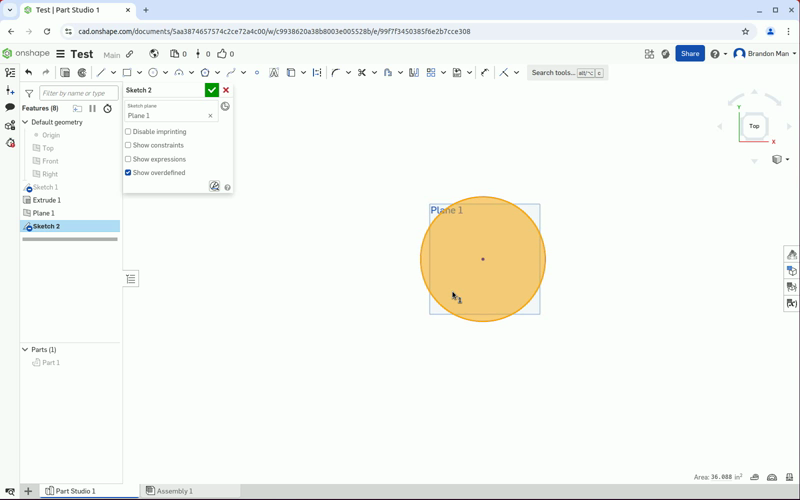
scroll(-6)
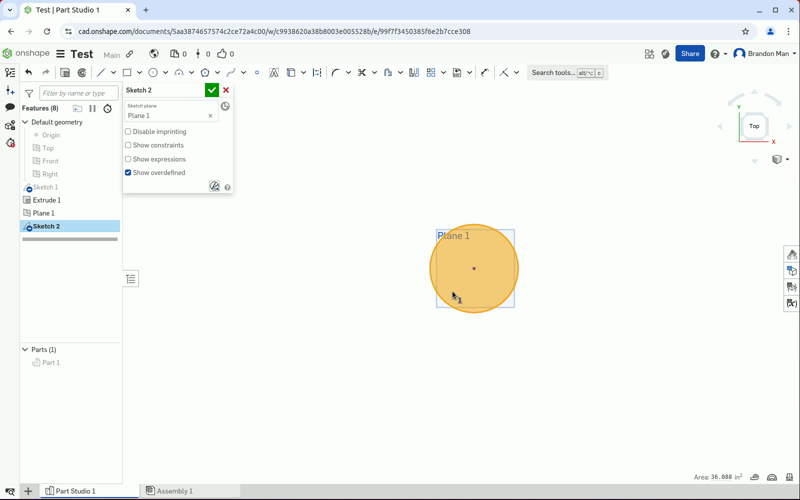
scroll(-6)
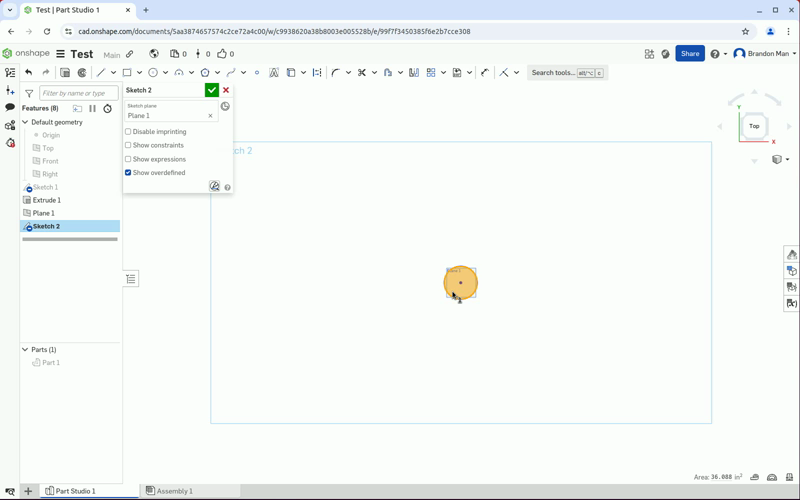
mouse_move(73, 352)
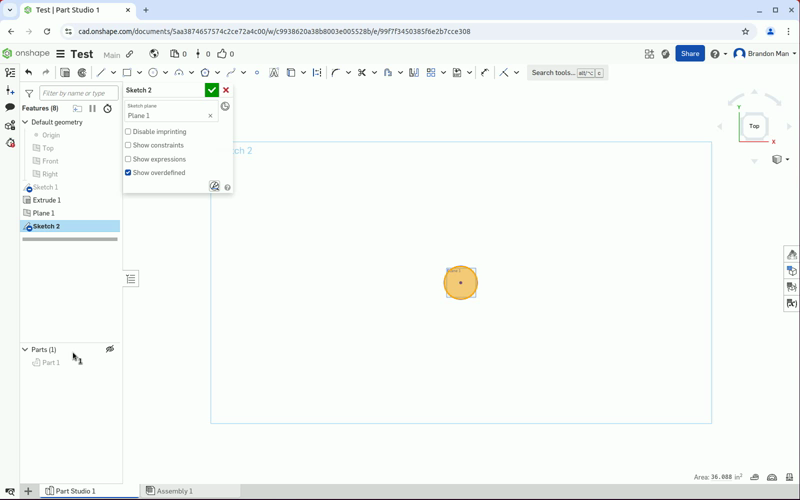
key(shift+y)
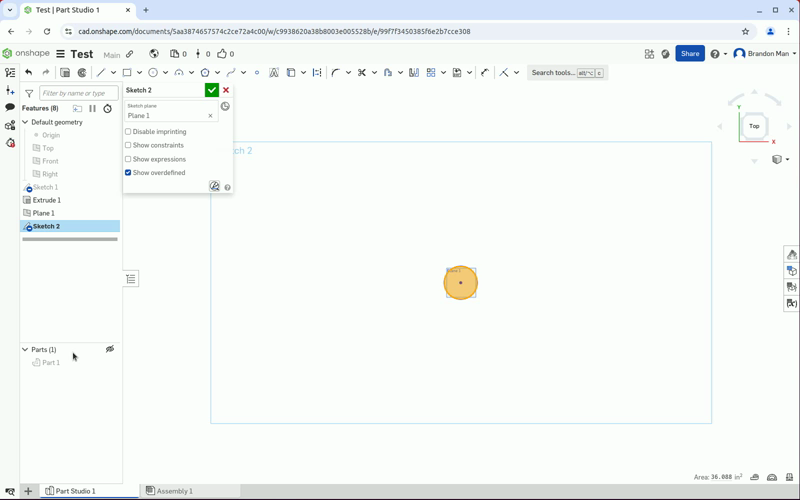
key(shift+e)
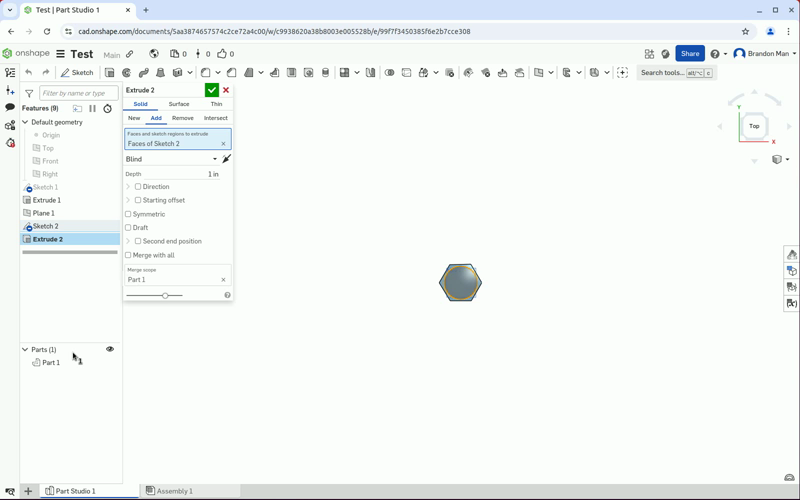
mouse_move(143, 106)
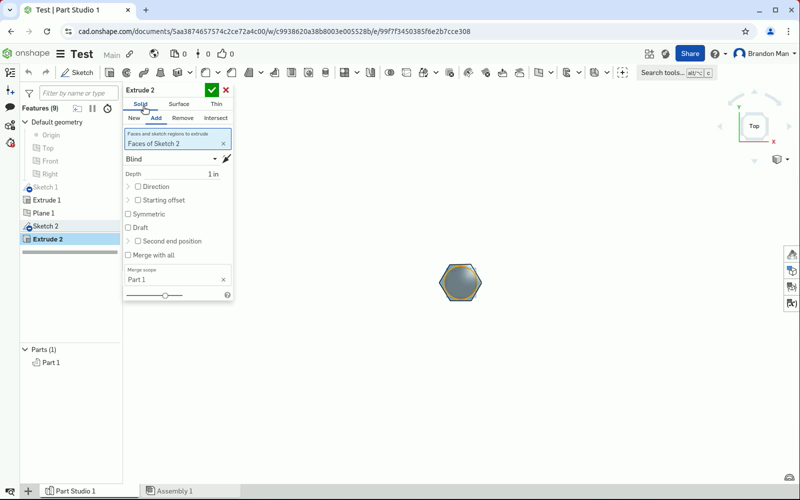
click(143, 106)
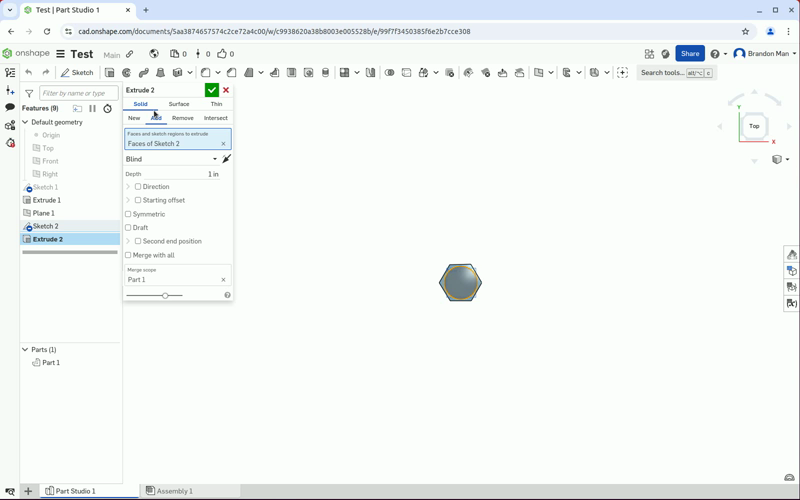
mouse_move(186, 120)
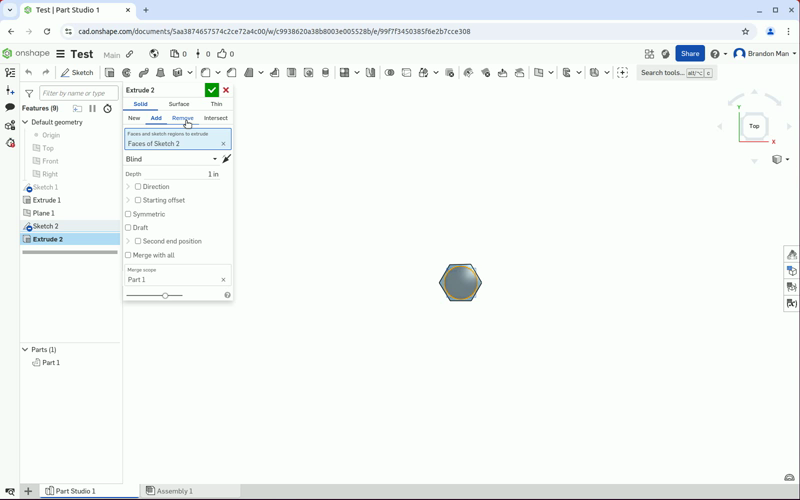
click(186, 120)
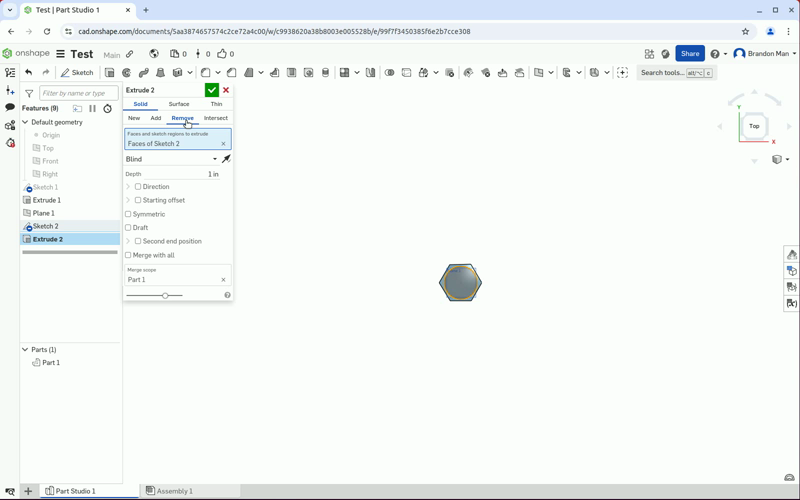
key(tab, 4)
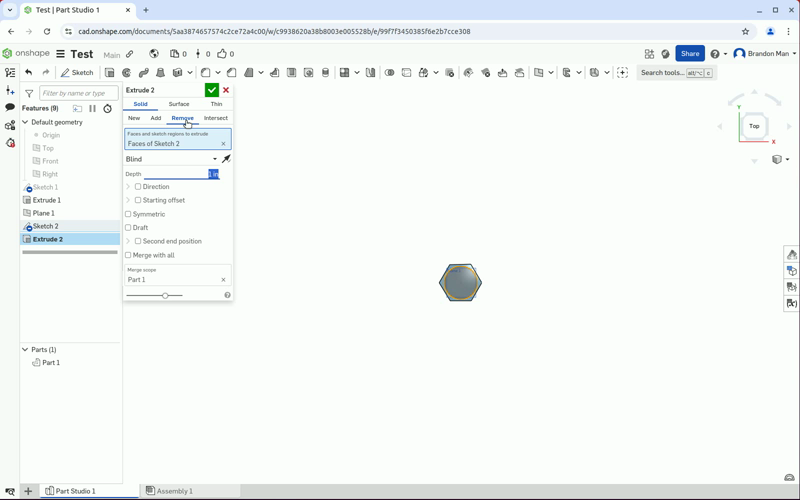
text(23.108)
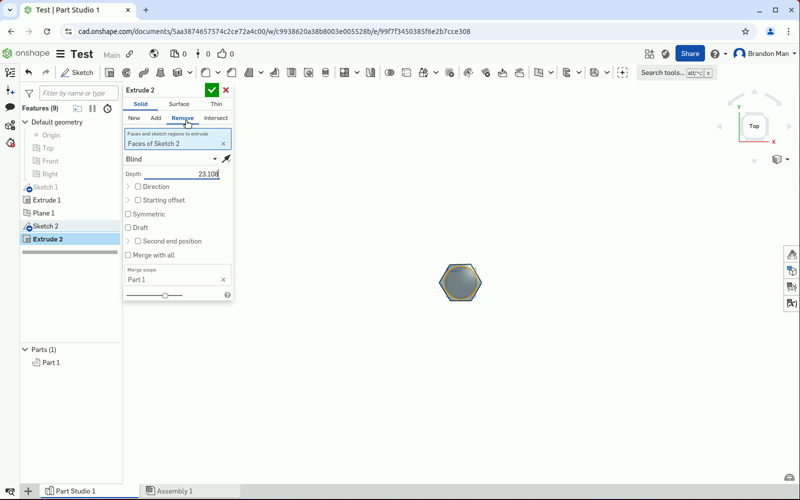
key(tab, 6)
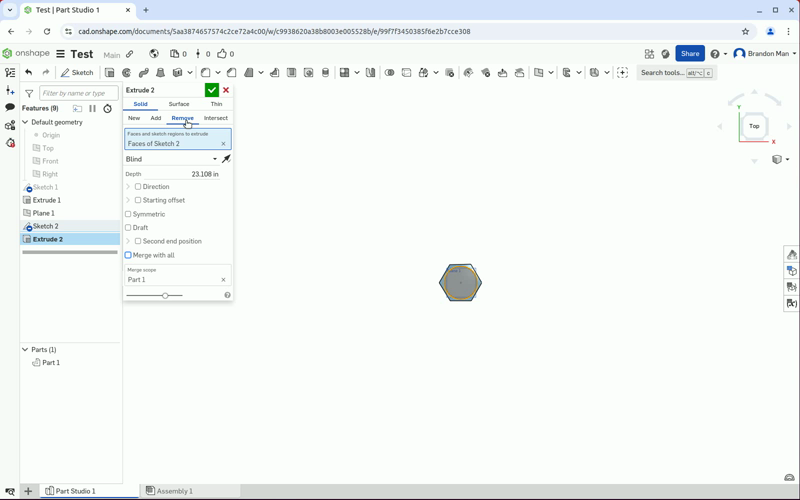
key(space)
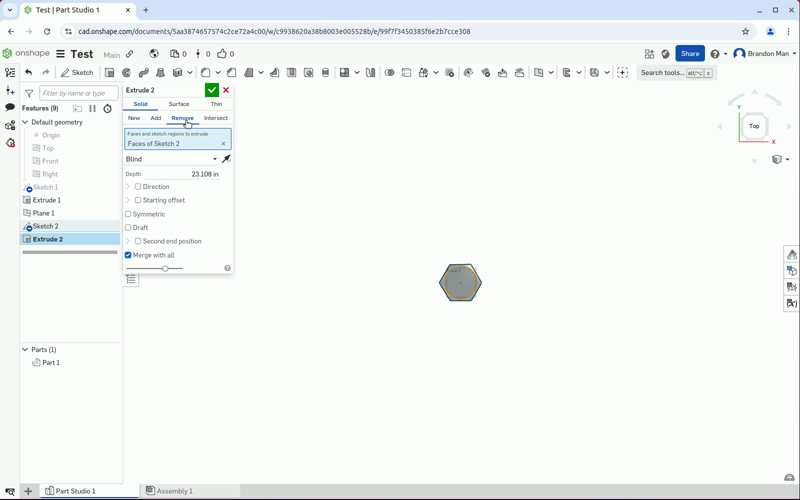
key(enter)
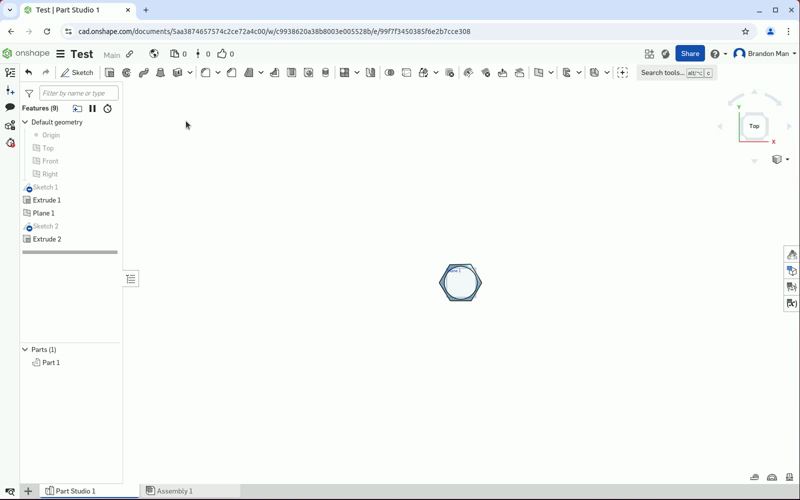
key(shift+h)
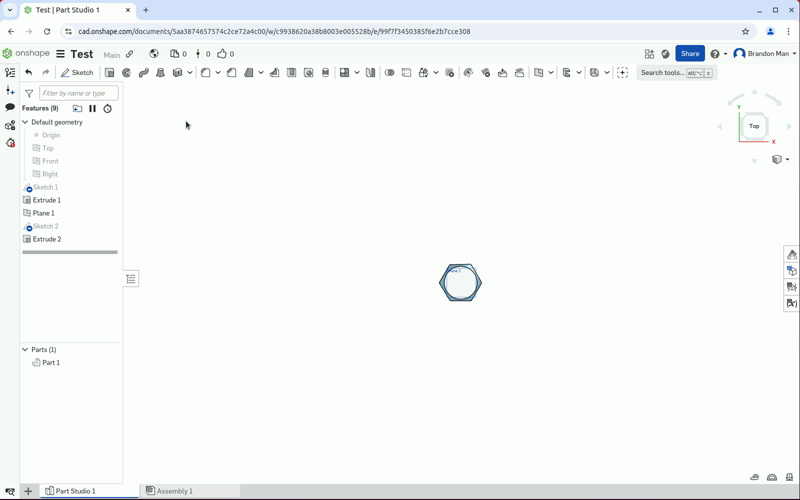
key(shift+h)
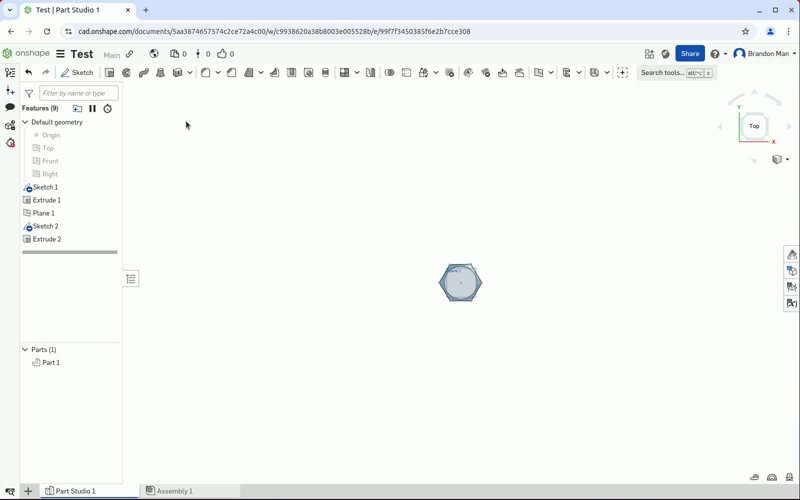
key(shift+7)
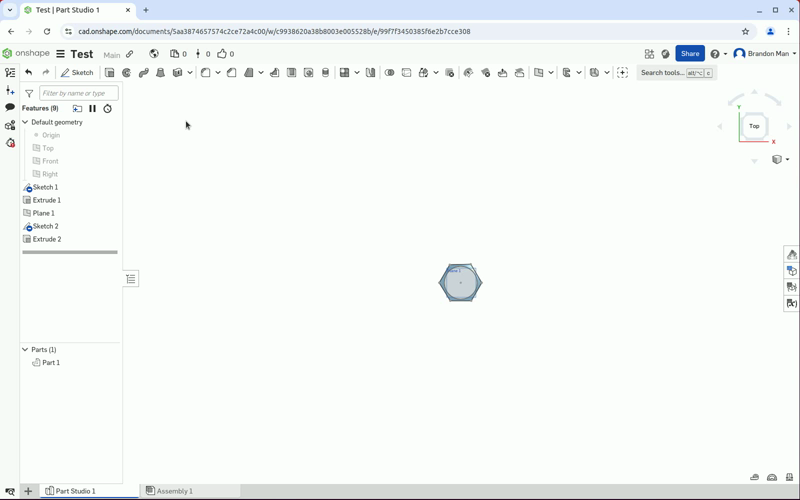
key(up, 3)
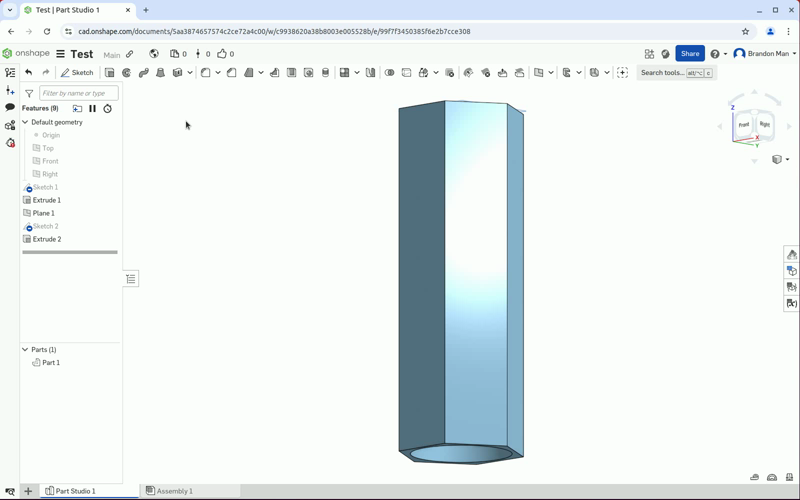
key(left, 3)
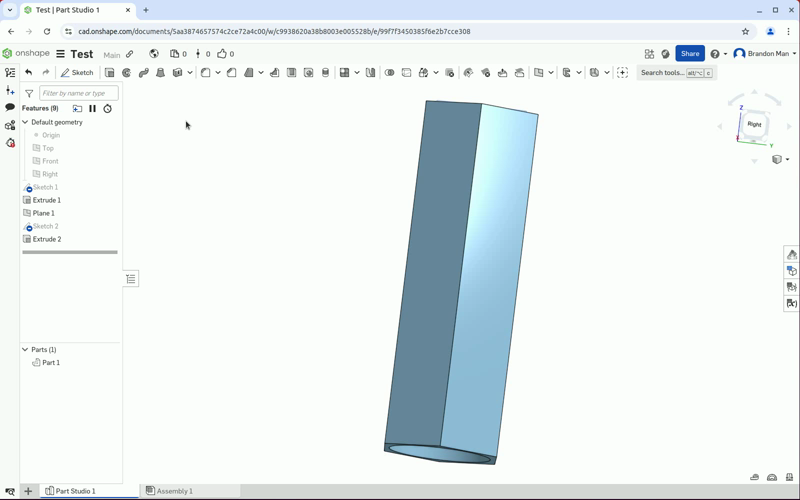
key(right, 3)
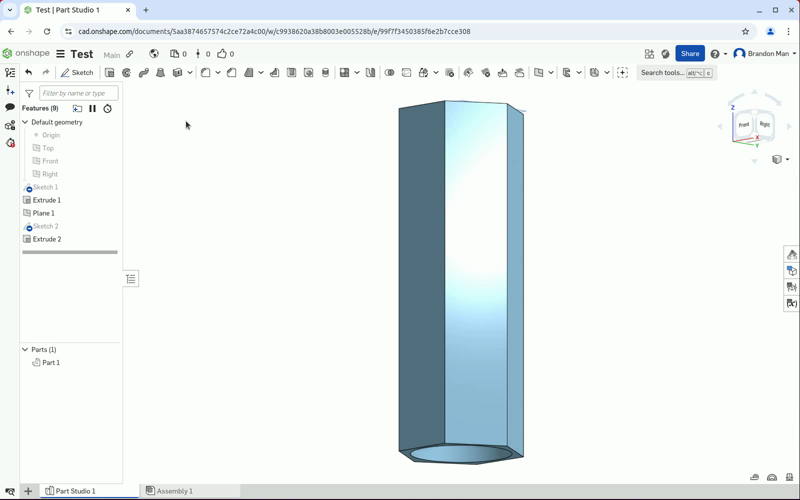
key(down, 3)
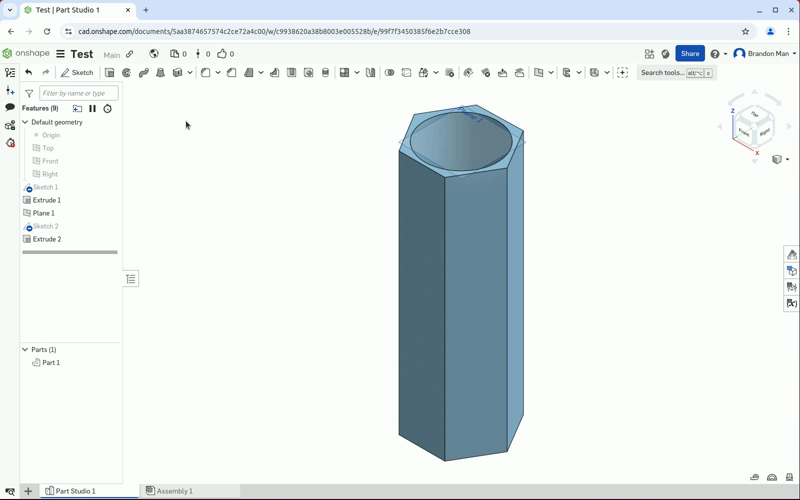
mouse_move(73, 189)
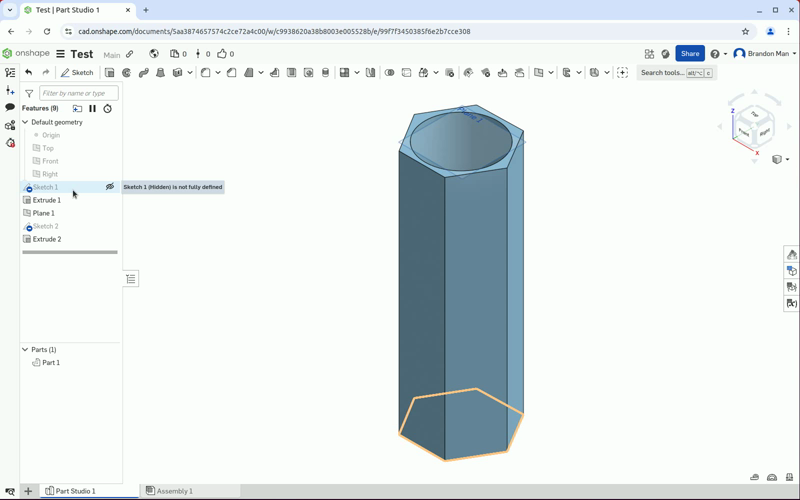
click(73, 189)